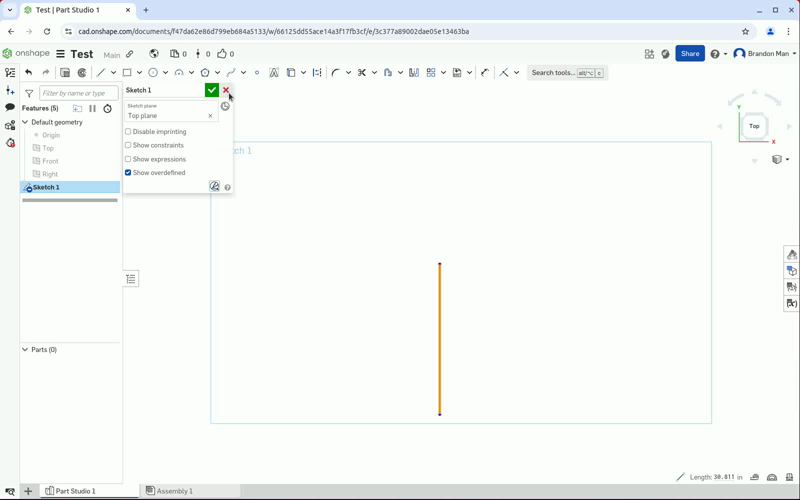
key(shift+h)
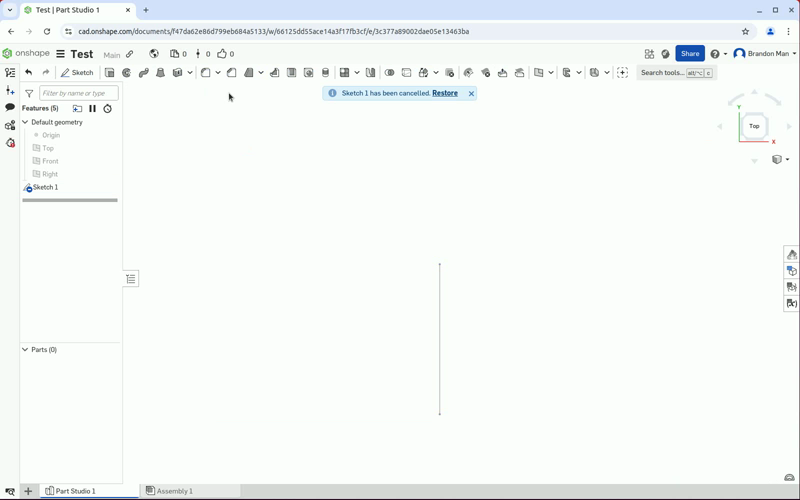
key(shift+s)
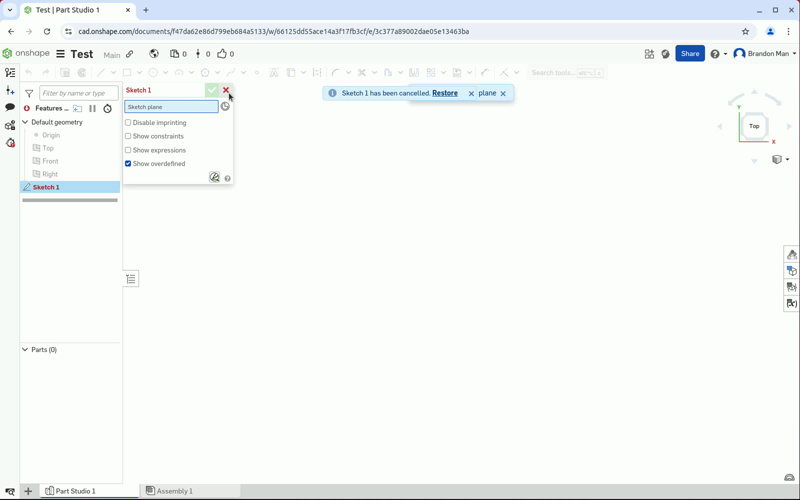
mouse_move(73, 150)
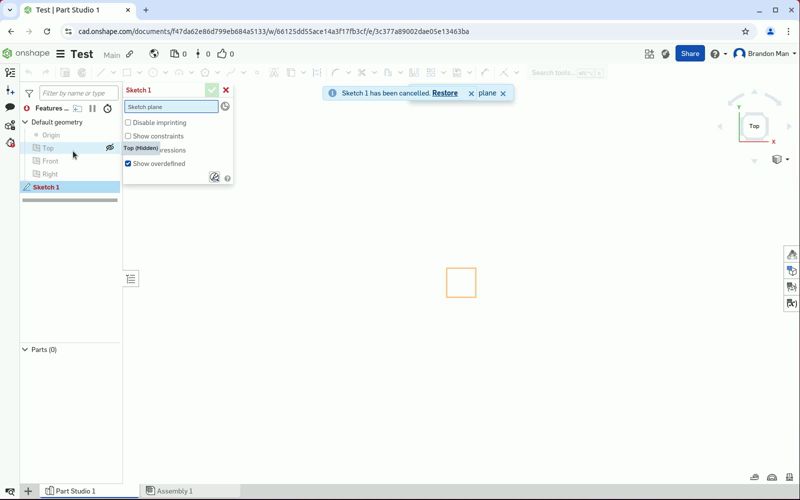
click(73, 150)
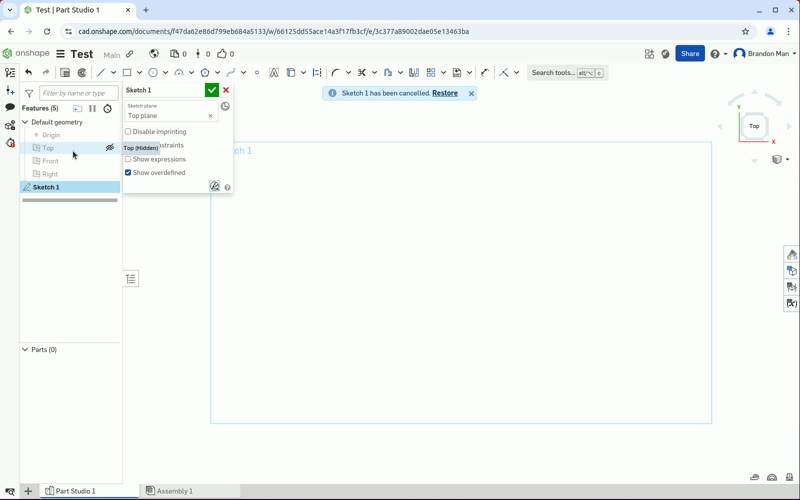
mouse_move(73, 352)
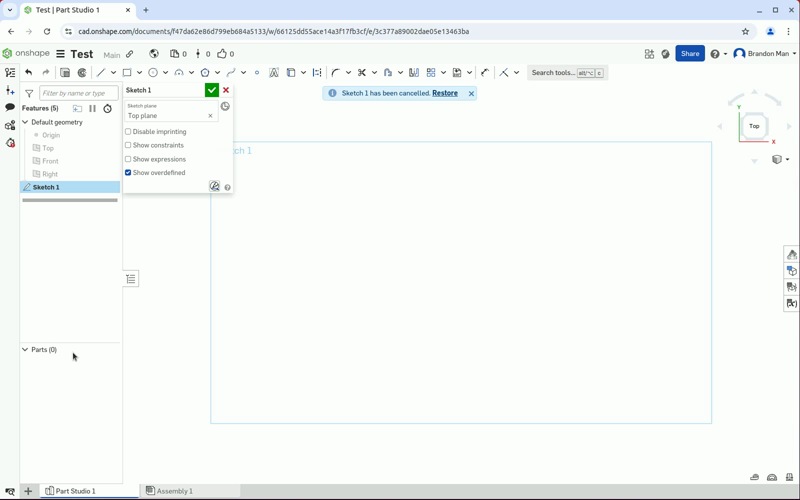
key(y)
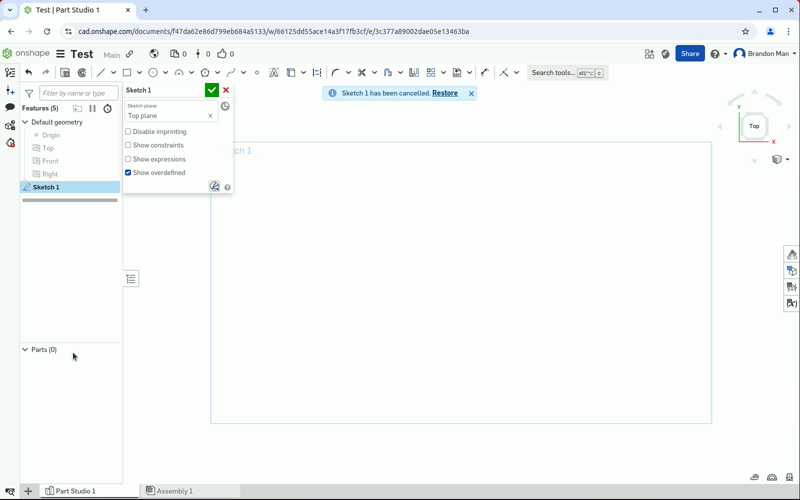
key(c)
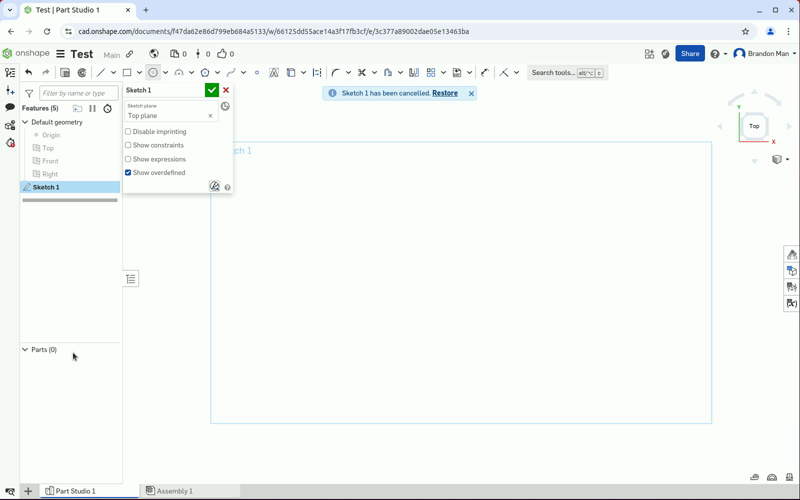
key_down(shift)
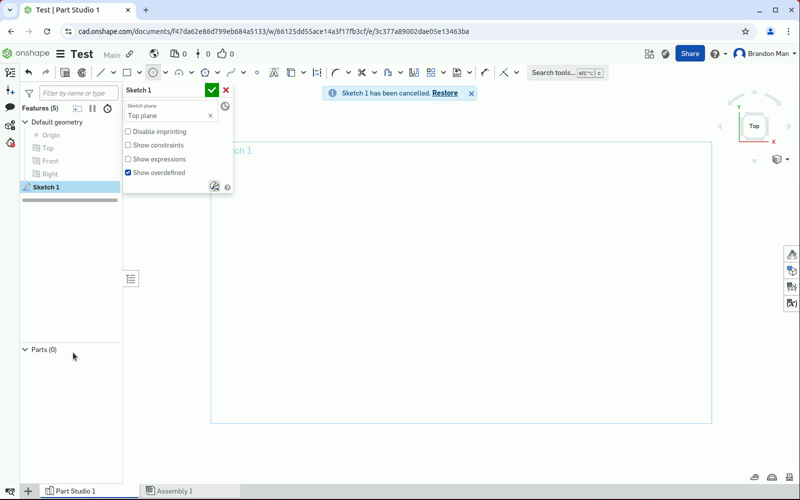
mouse_move(461, 282)
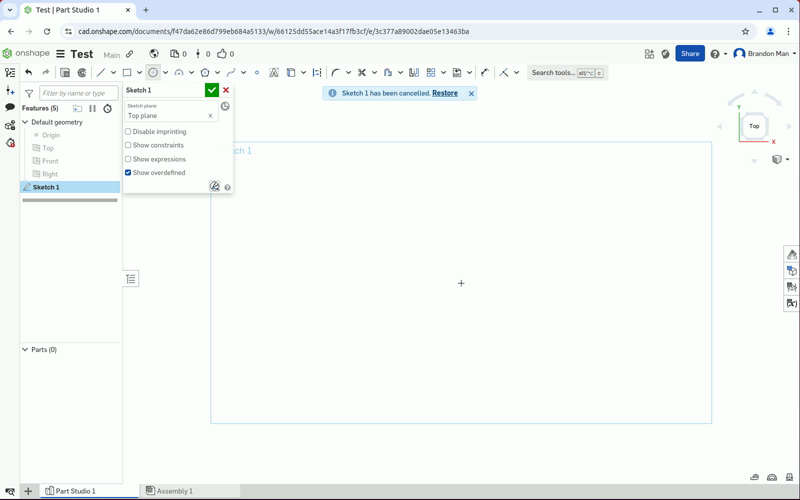
click(461, 282)
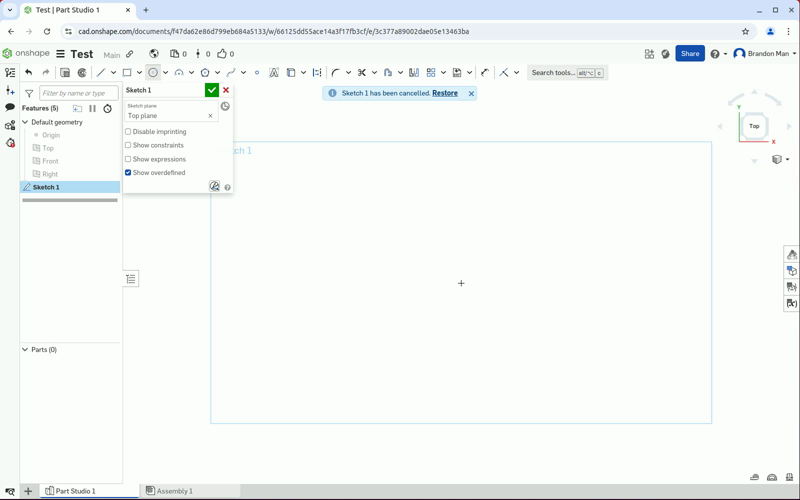
key_up(shift)
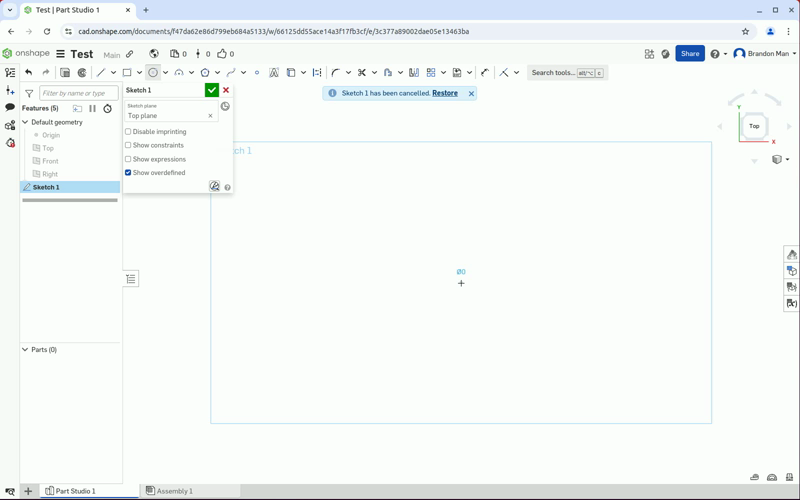
mouse_move(574, 282)
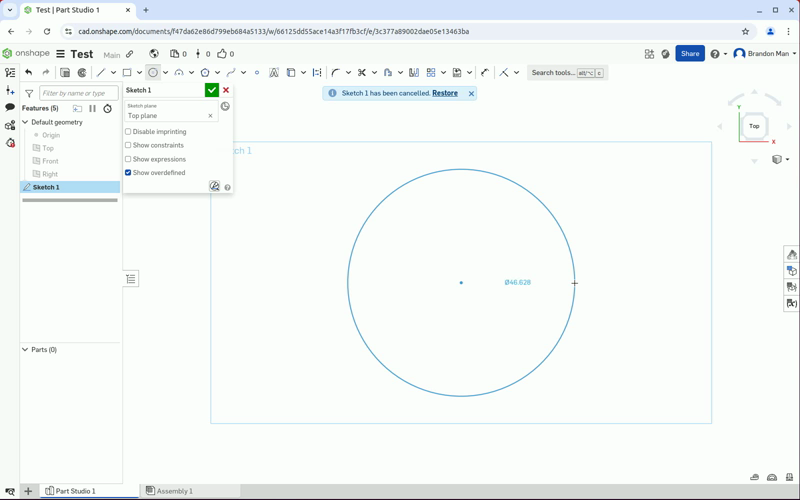
click(574, 282)
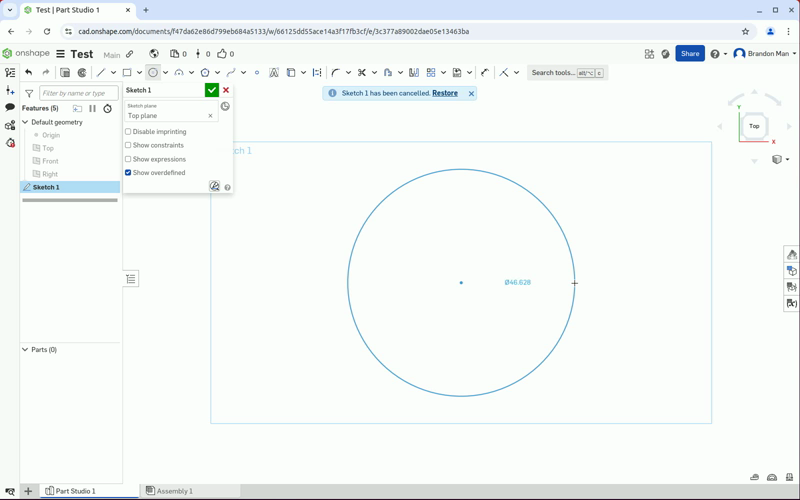
key(esc)
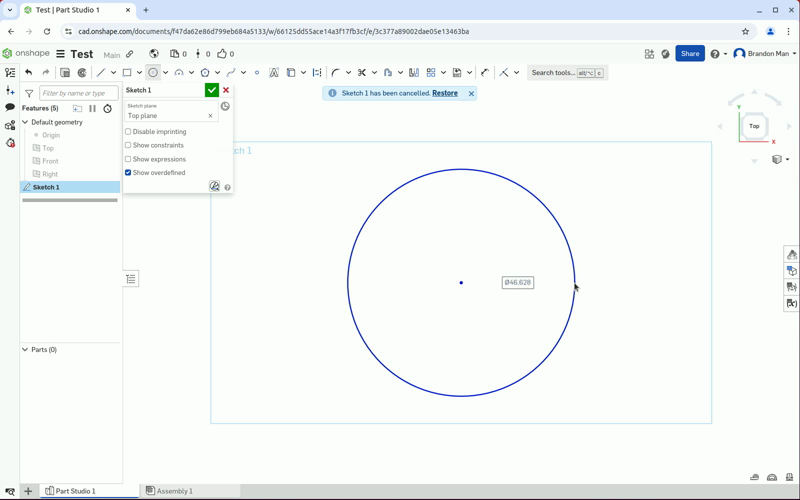
key(c)
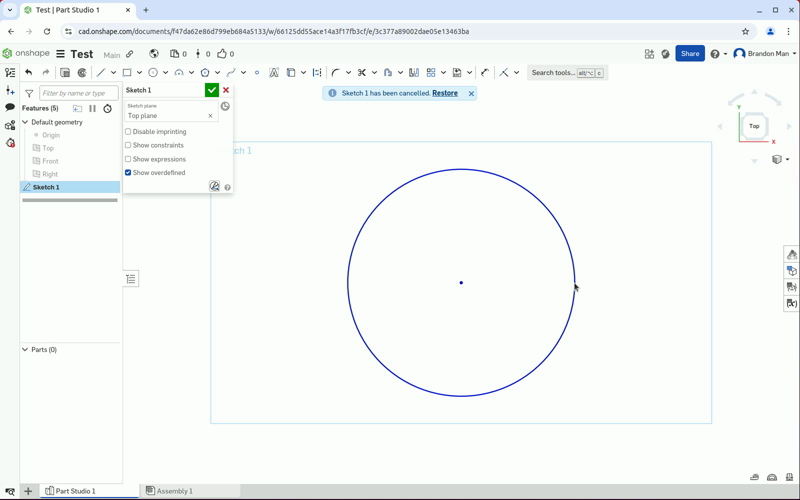
key_down(shift)
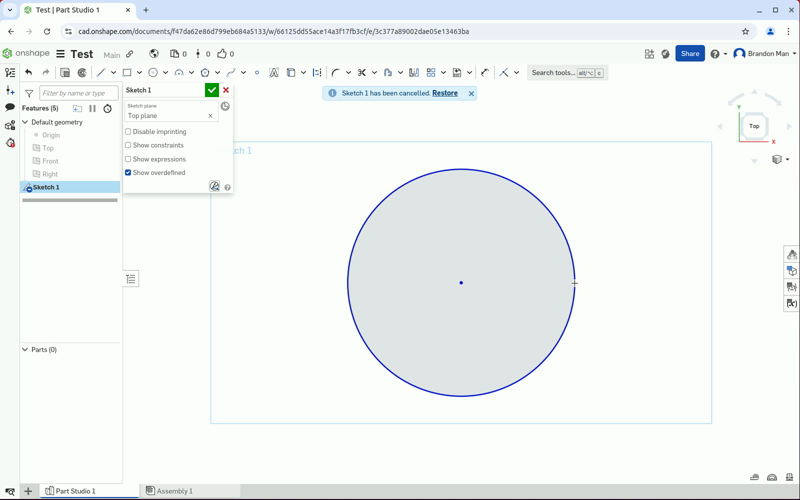
mouse_move(461, 282)
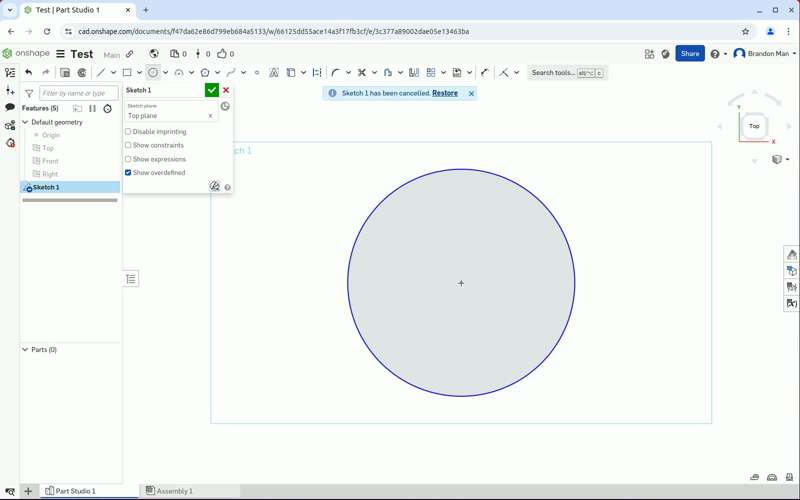
click(461, 282)
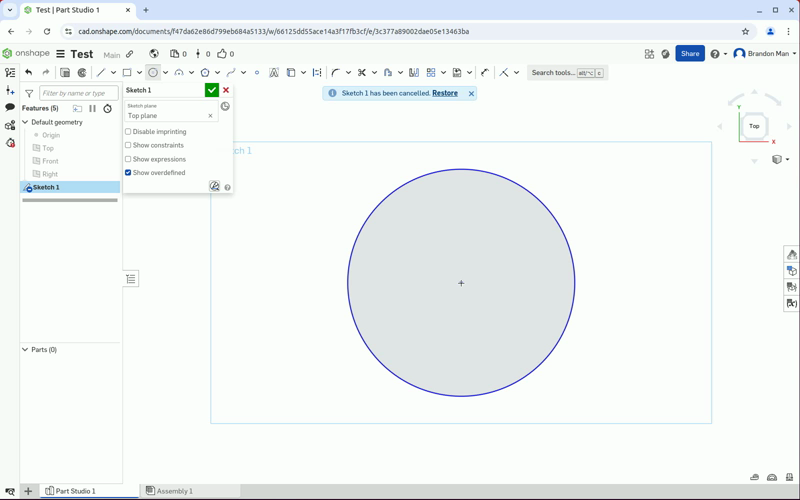
key_up(shift)
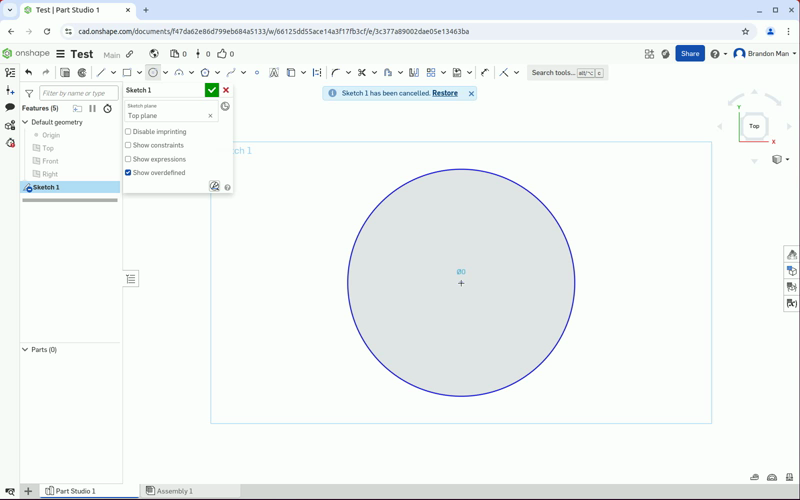
mouse_move(572, 282)
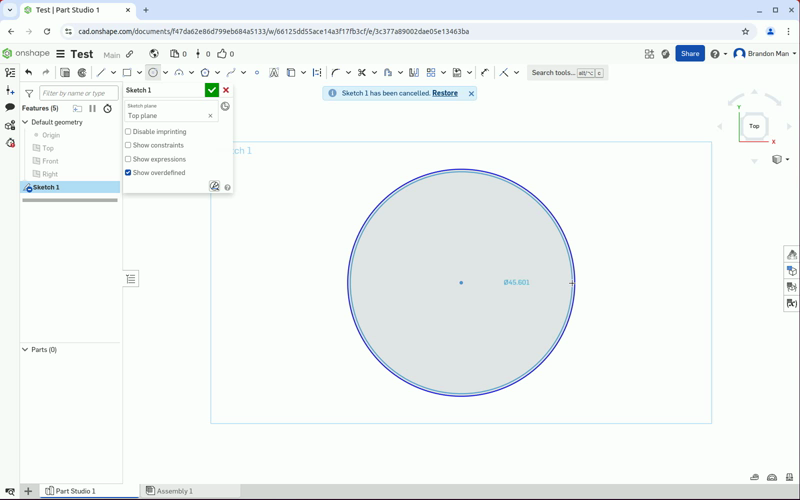
scroll(6)
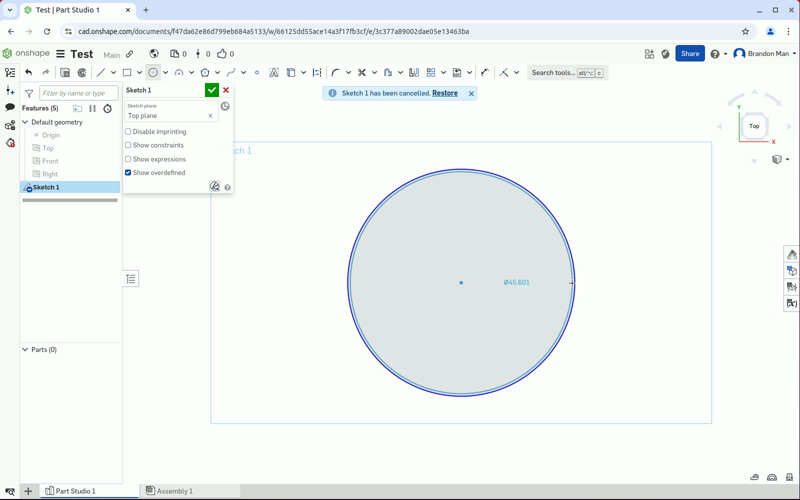
scroll(6)
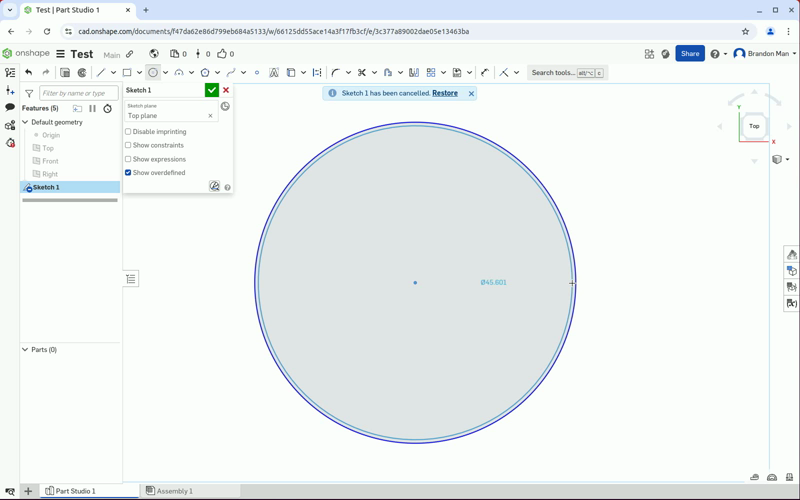
scroll(6)
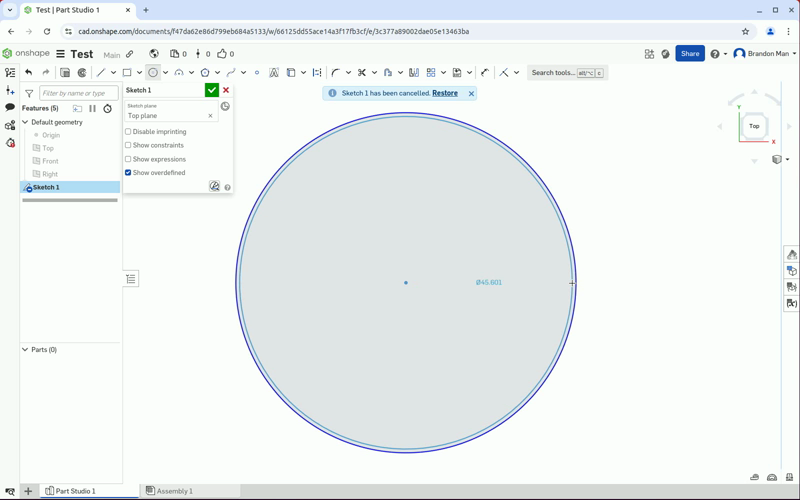
scroll(6)
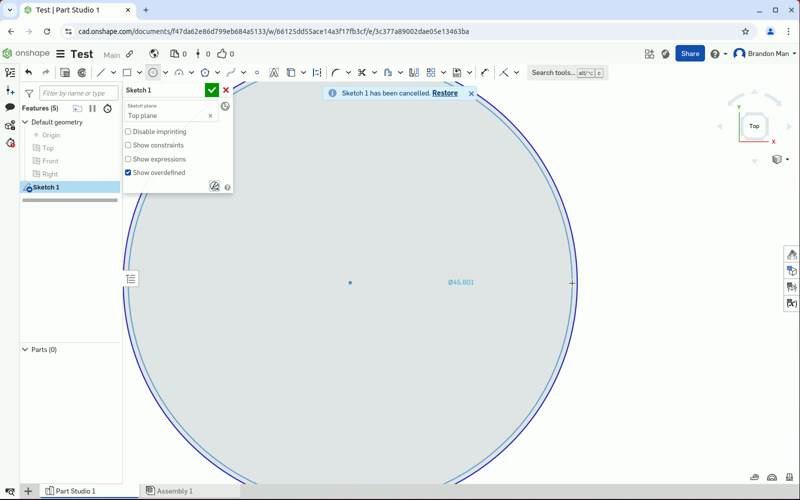
scroll(6)
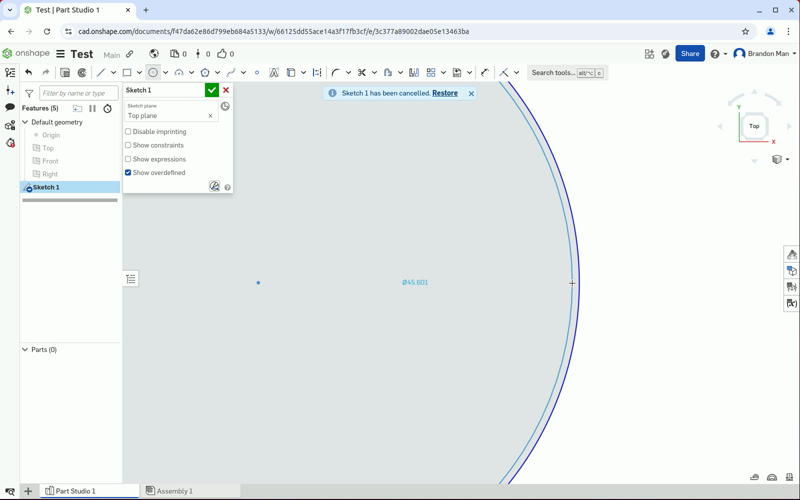
scroll(6)
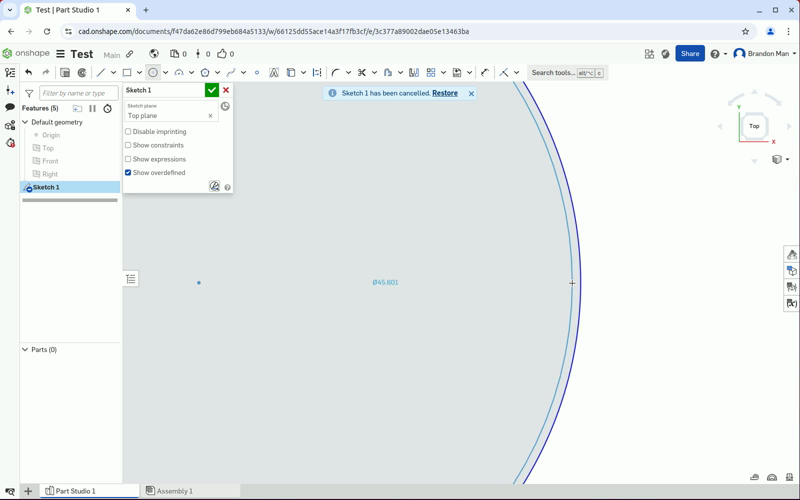
scroll(6)
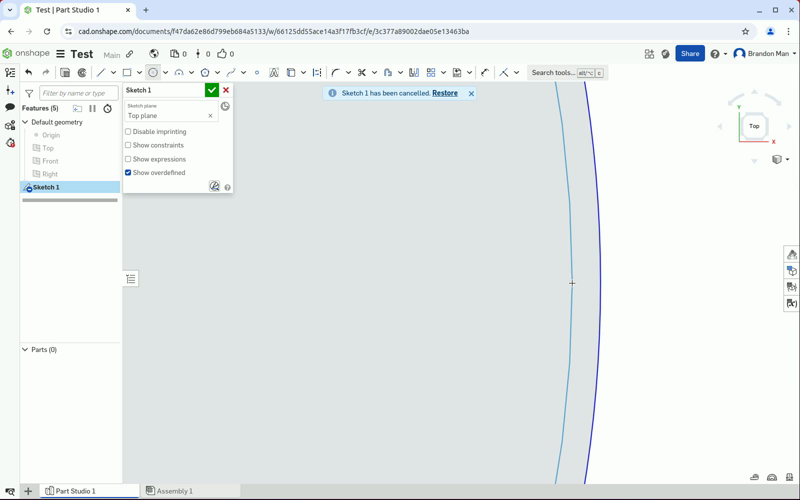
click(572, 282)
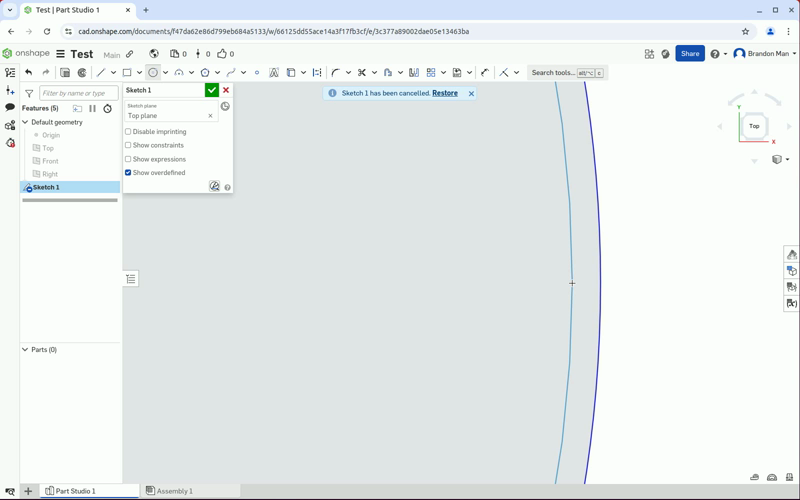
scroll(-6)
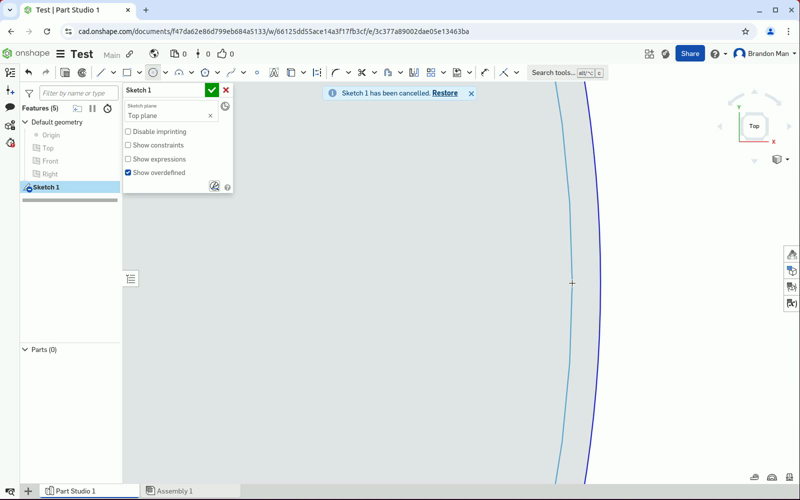
scroll(-6)
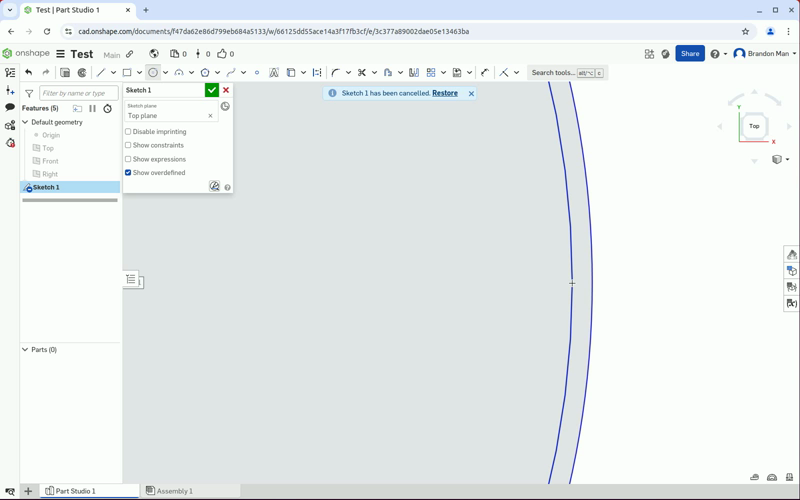
scroll(-6)
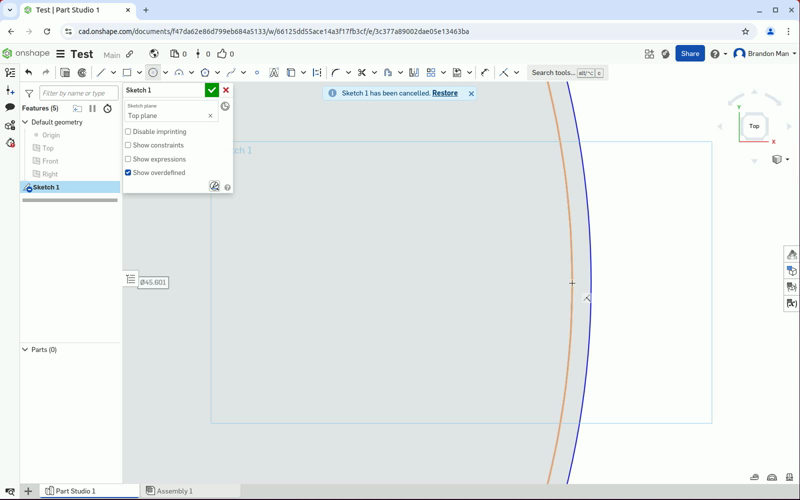
scroll(-6)
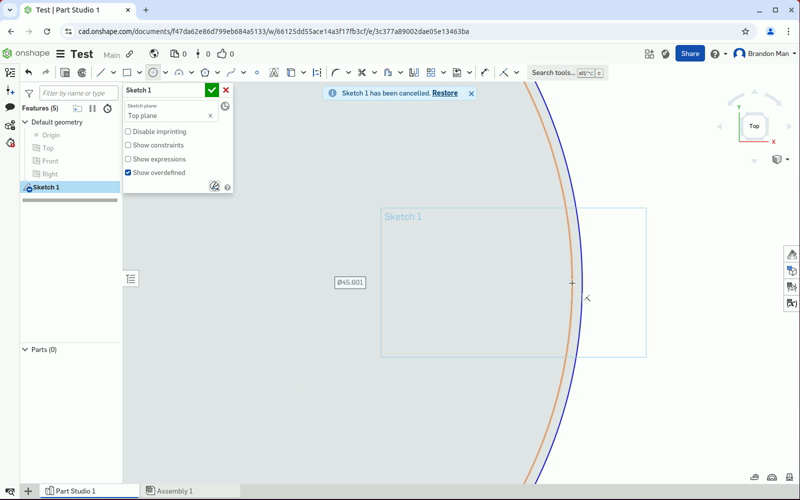
scroll(-6)
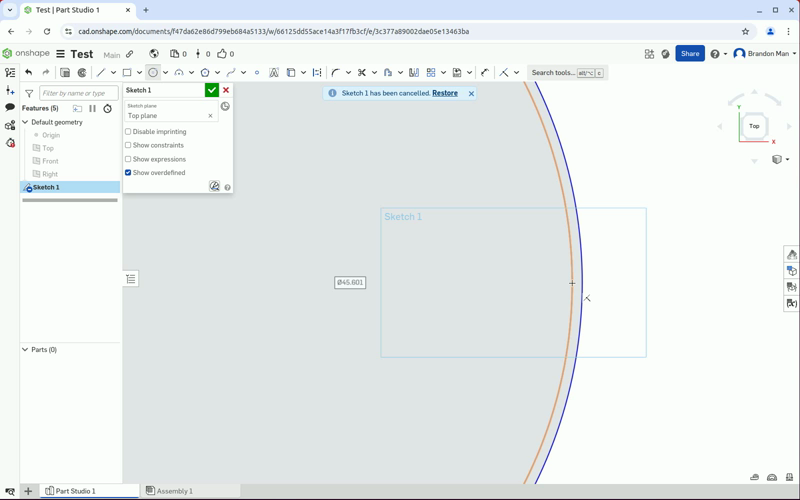
scroll(-6)
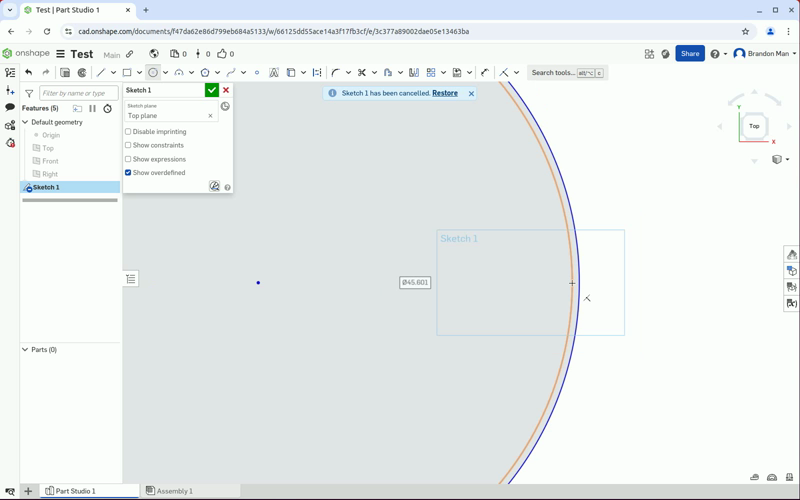
scroll(-6)
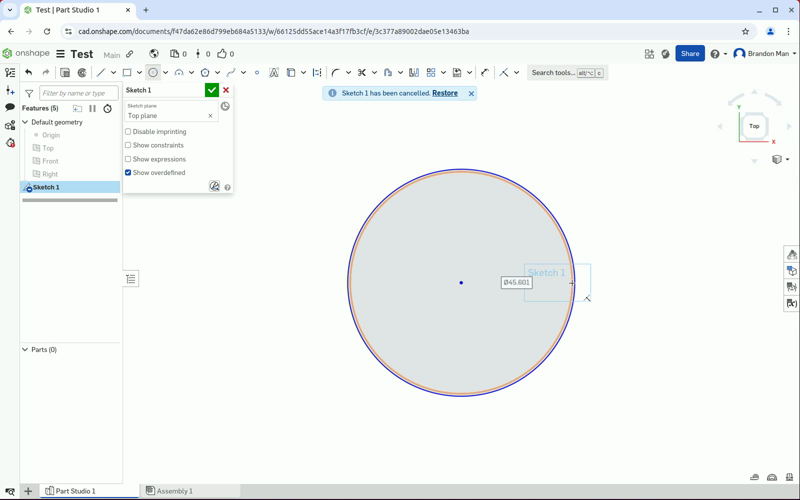
key(esc)
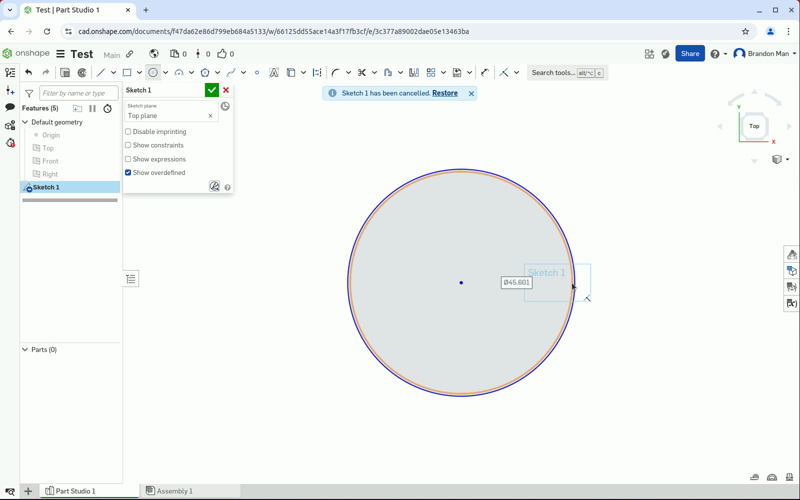
mouse_move(556, 341)
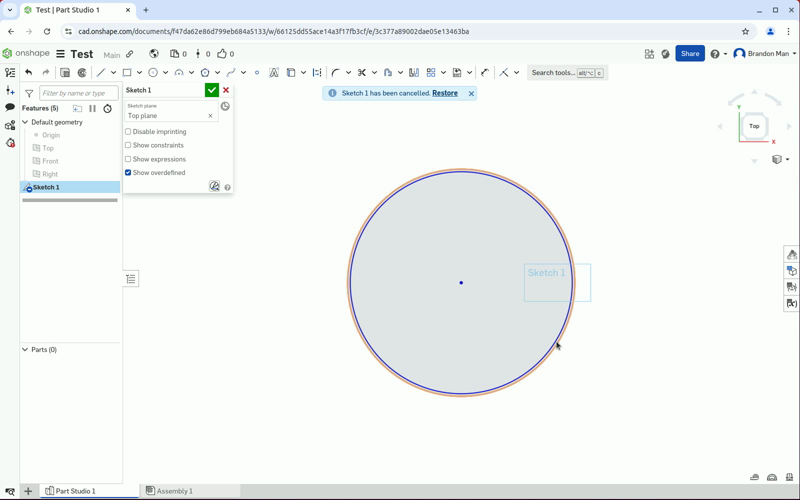
scroll(6)
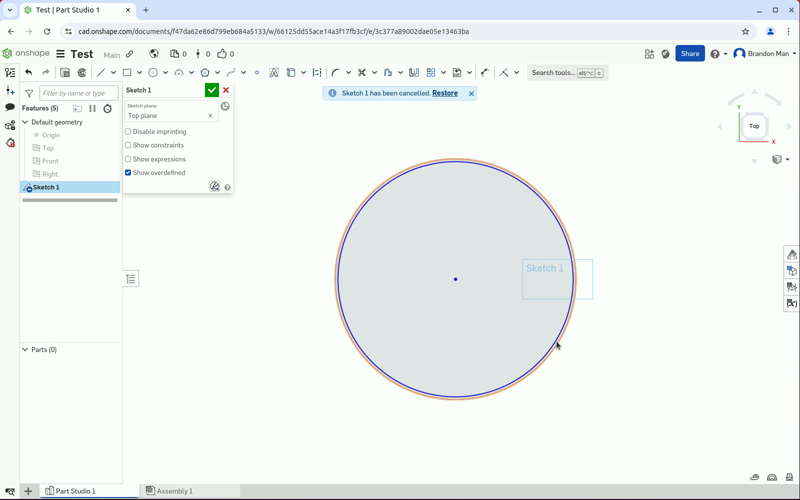
scroll(6)
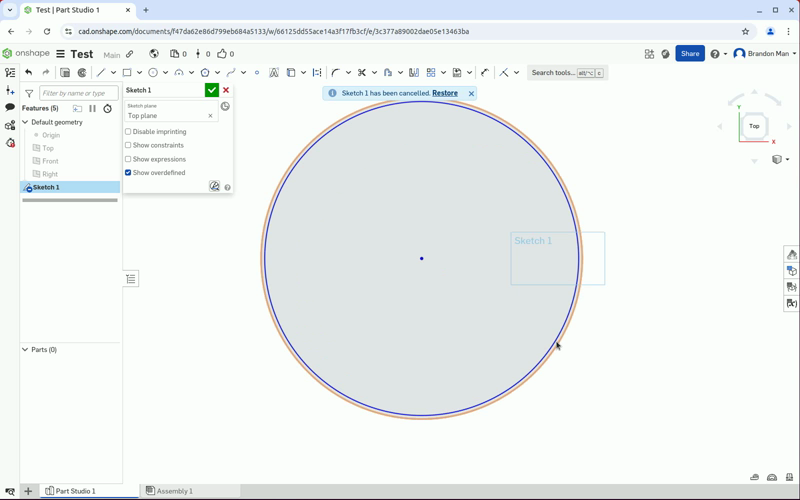
scroll(6)
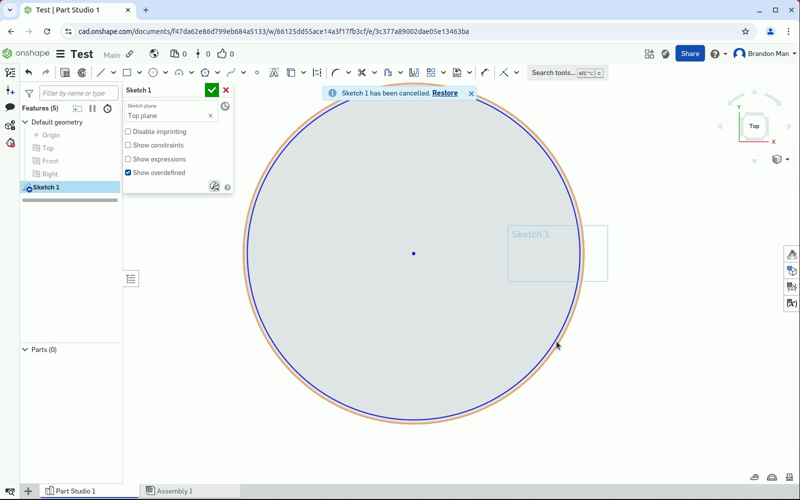
scroll(6)
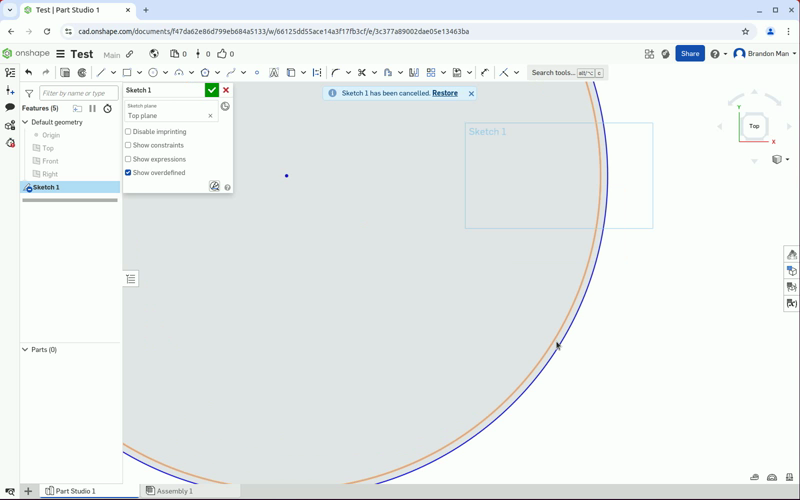
scroll(6)
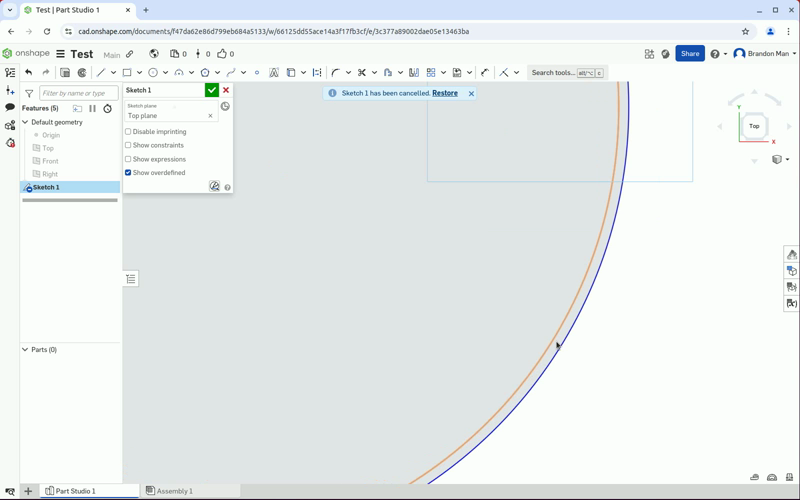
scroll(6)
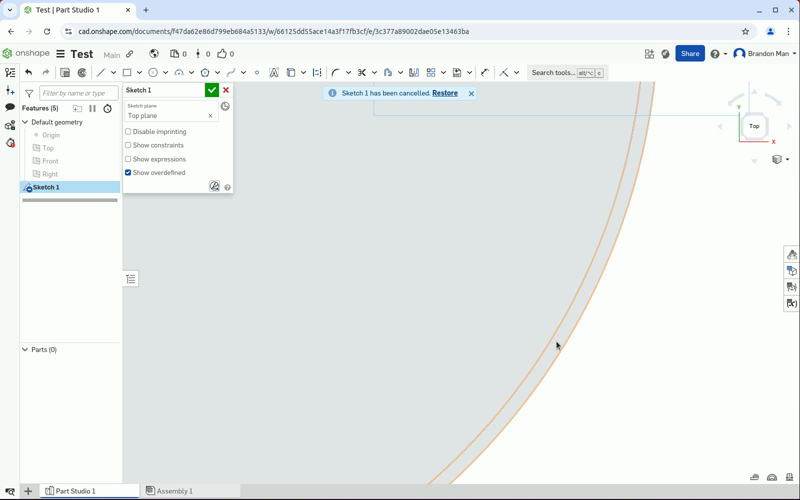
scroll(6)
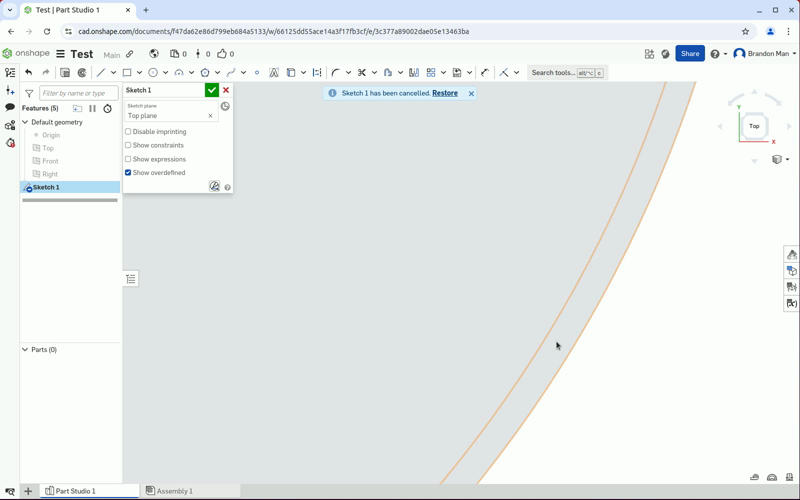
click(556, 341)
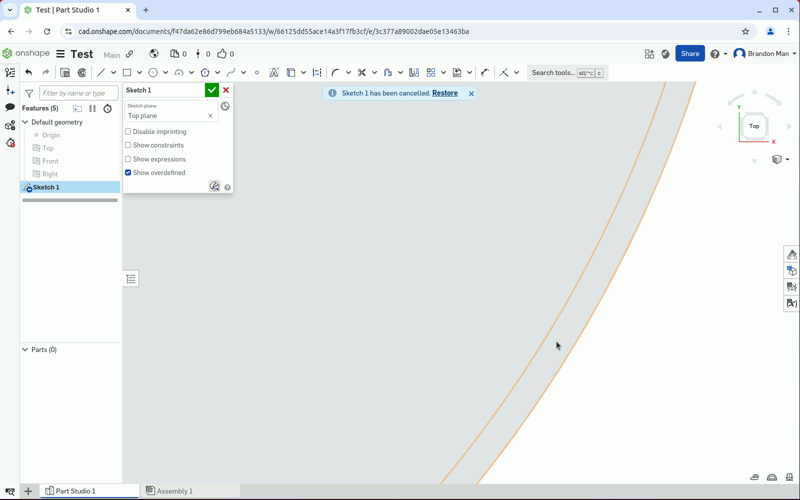
scroll(-6)
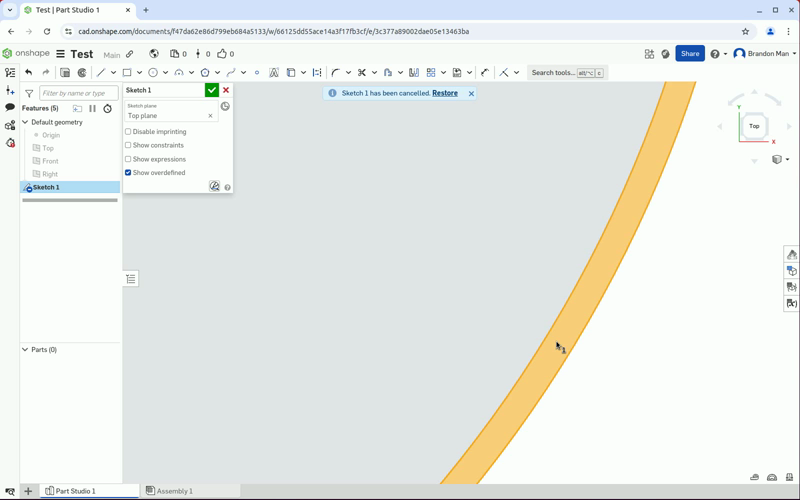
scroll(-6)
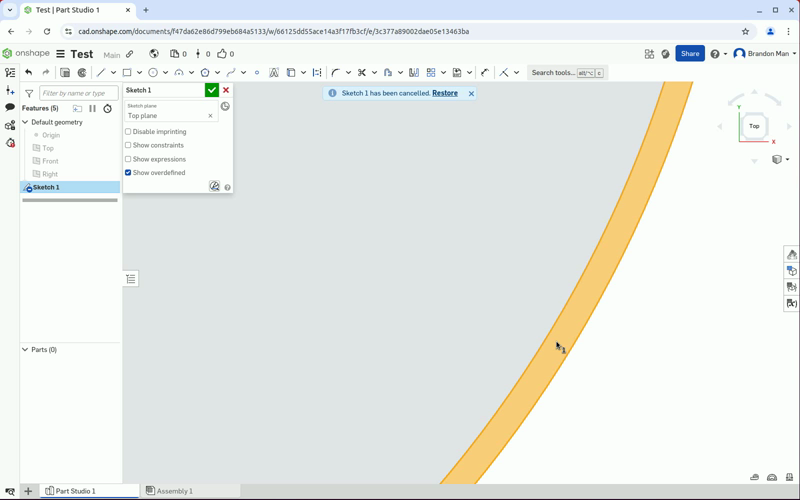
scroll(-6)
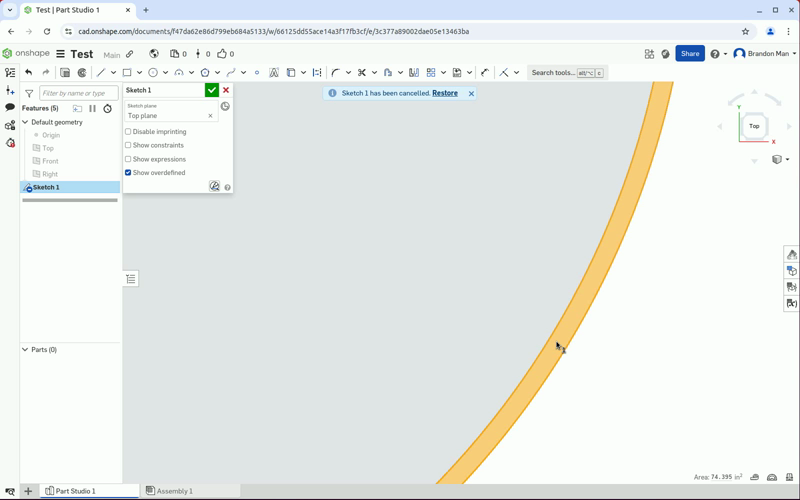
scroll(-6)
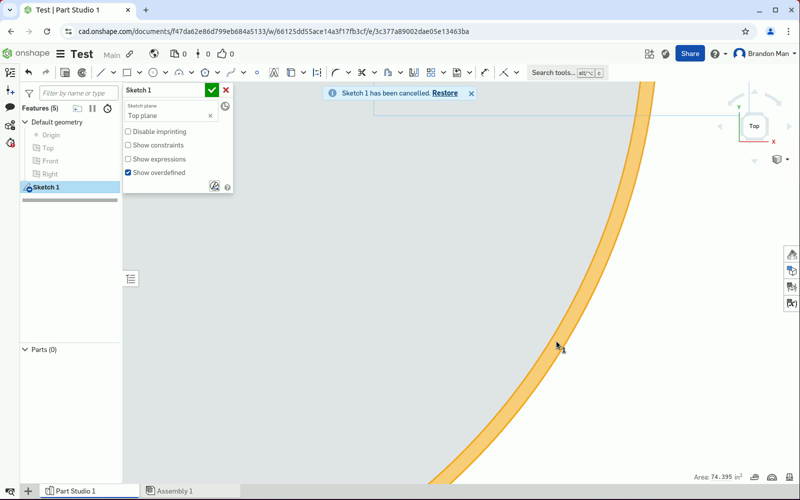
scroll(-6)
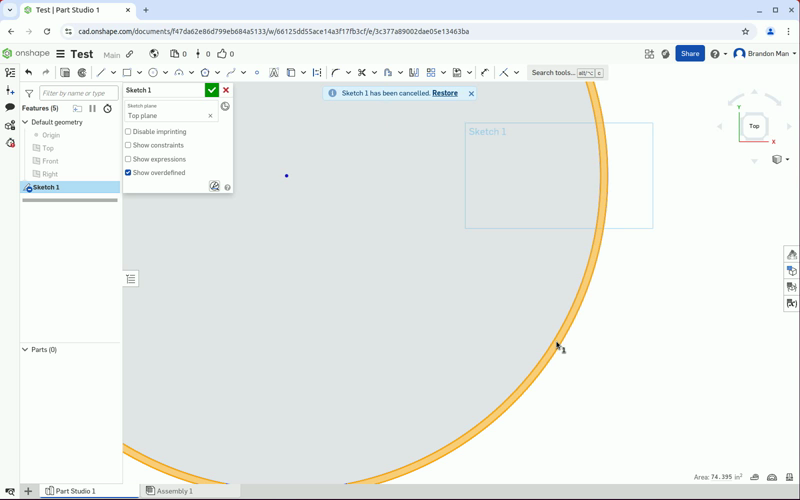
scroll(-6)
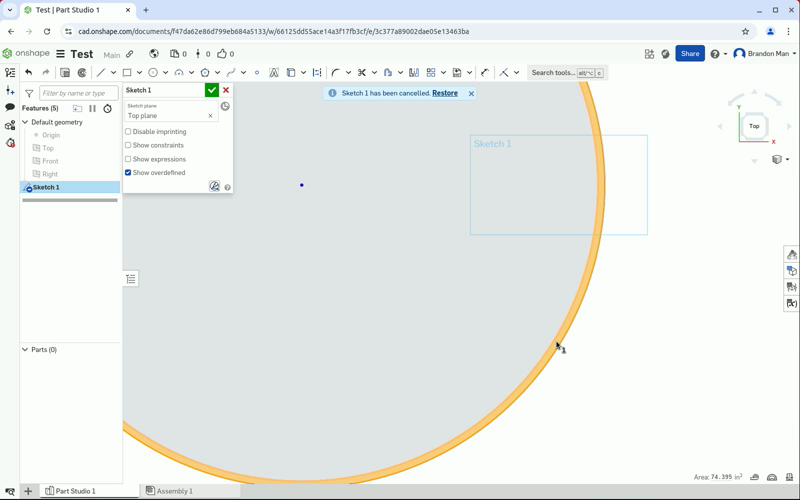
scroll(-6)
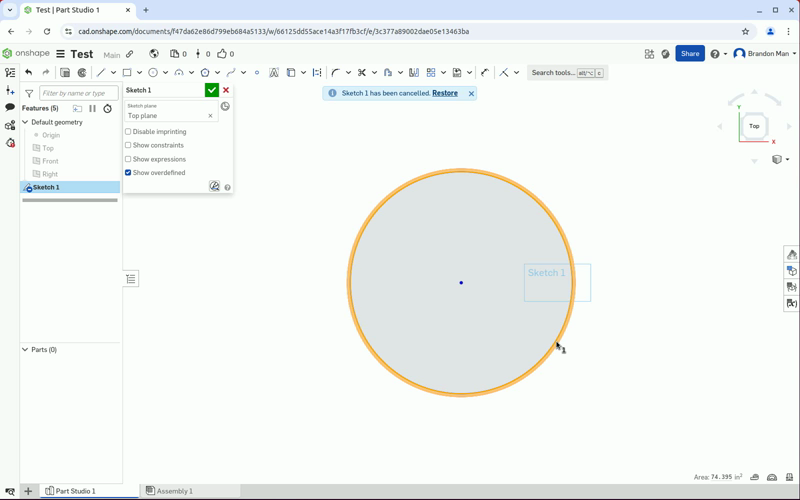
mouse_move(73, 352)
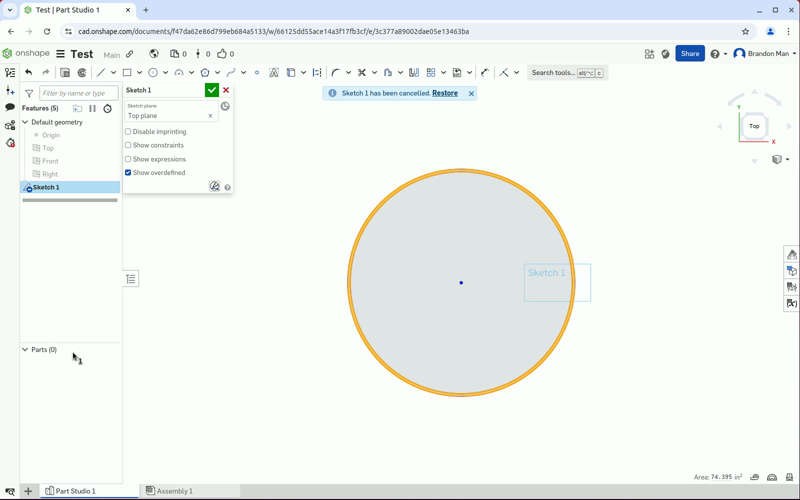
key(shift+y)
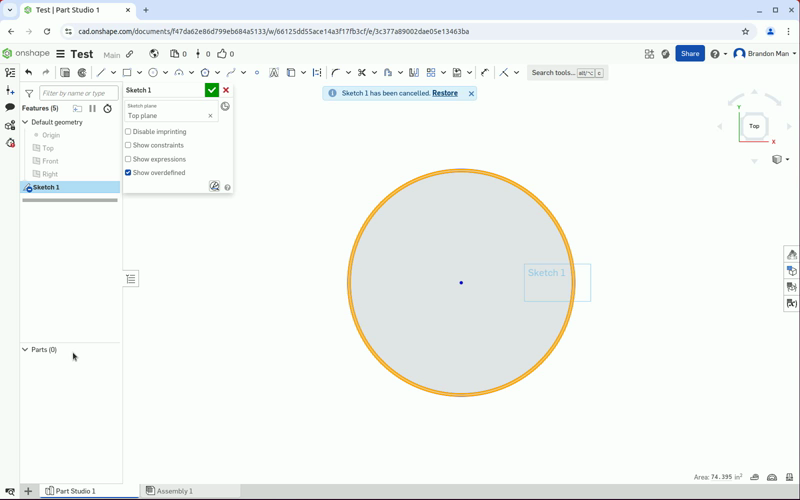
key(shift+e)
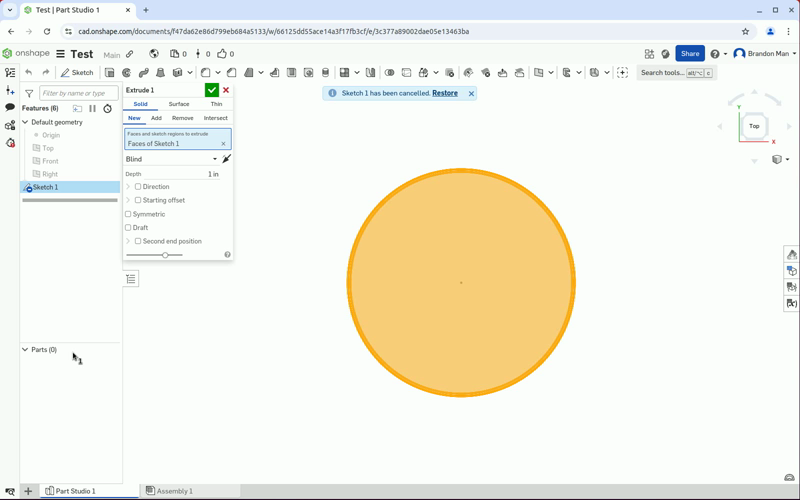
mouse_move(143, 106)
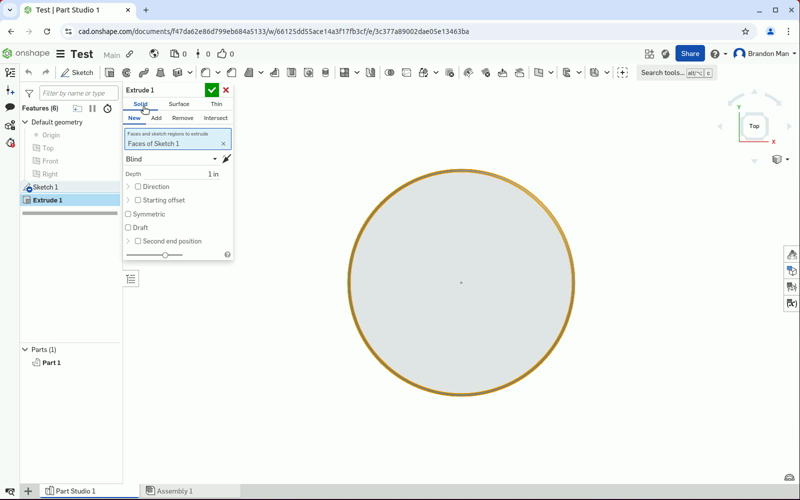
click(143, 106)
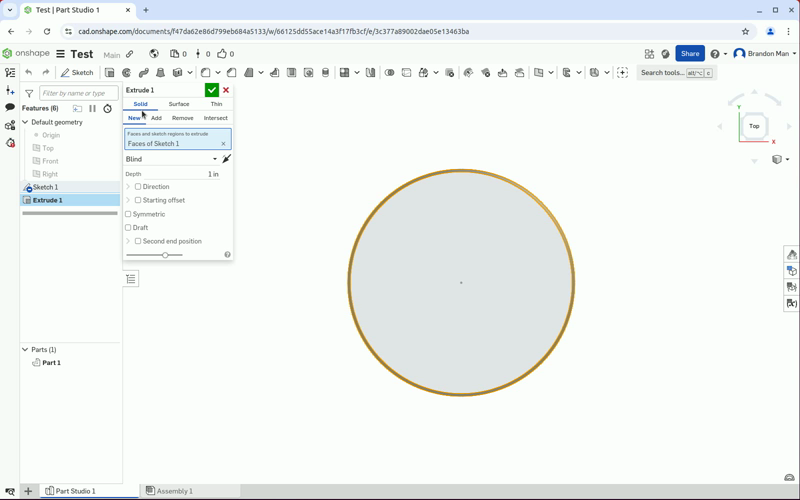
mouse_move(137, 120)
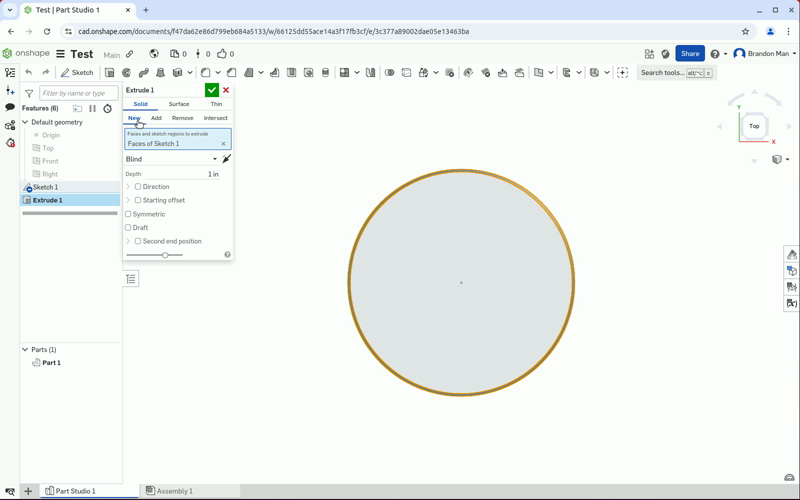
click(137, 120)
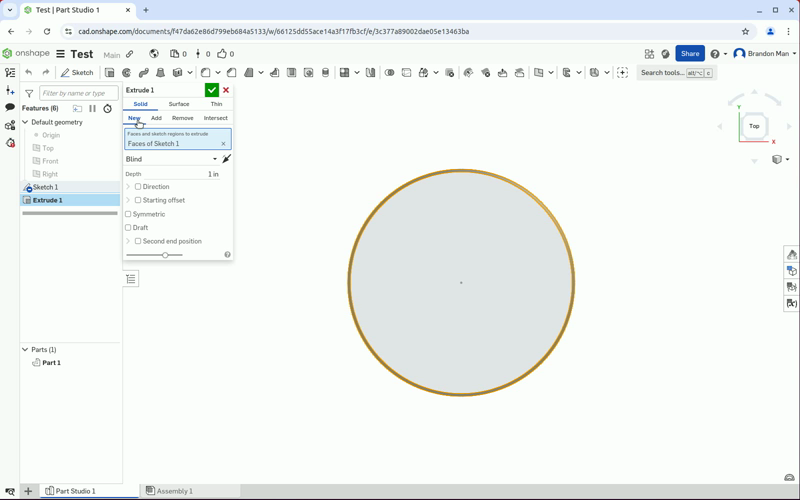
key(tab, 4)
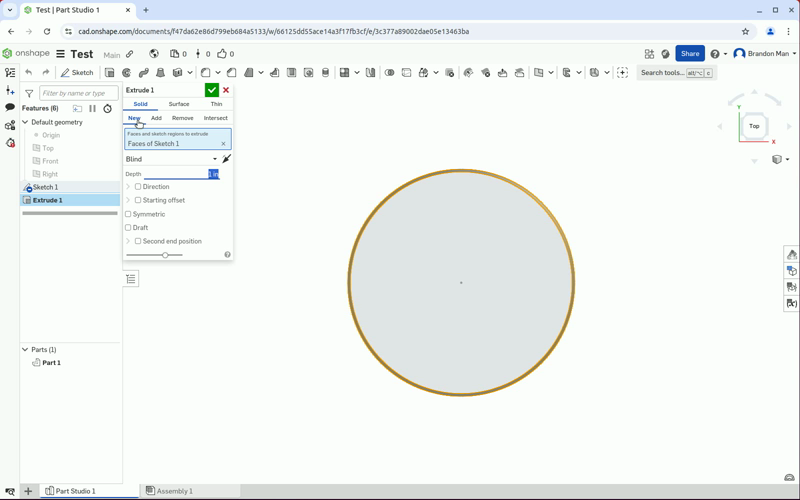
text(7.703)
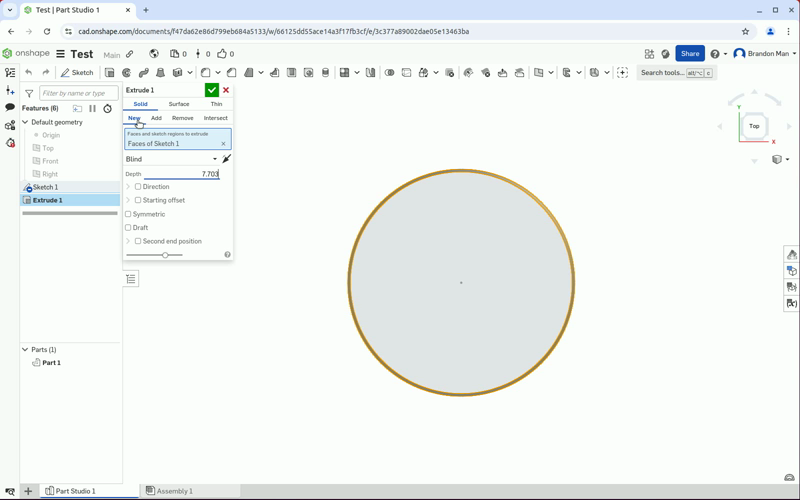
key(enter)
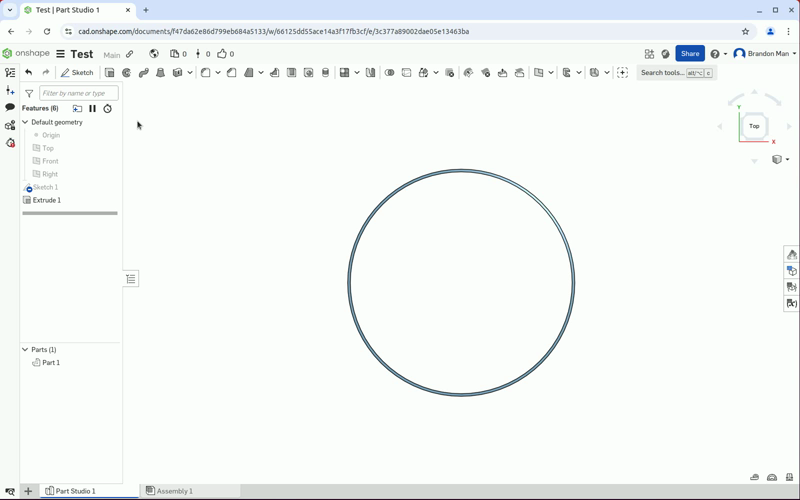
key(shift+h)
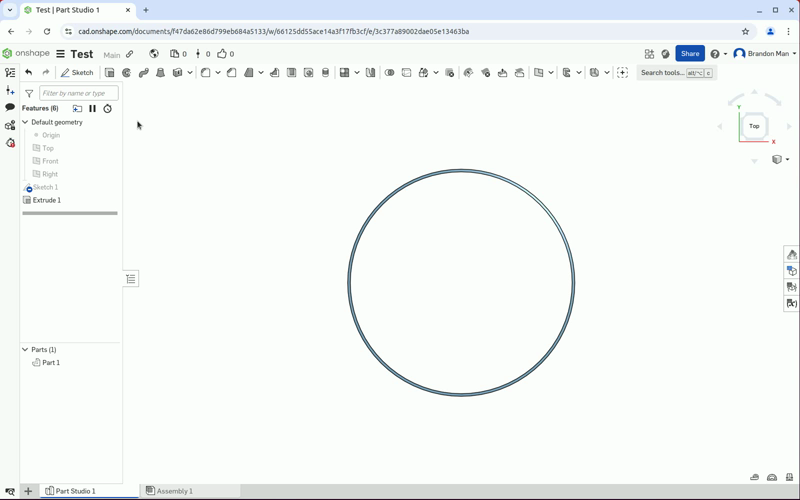
key(shift+h)
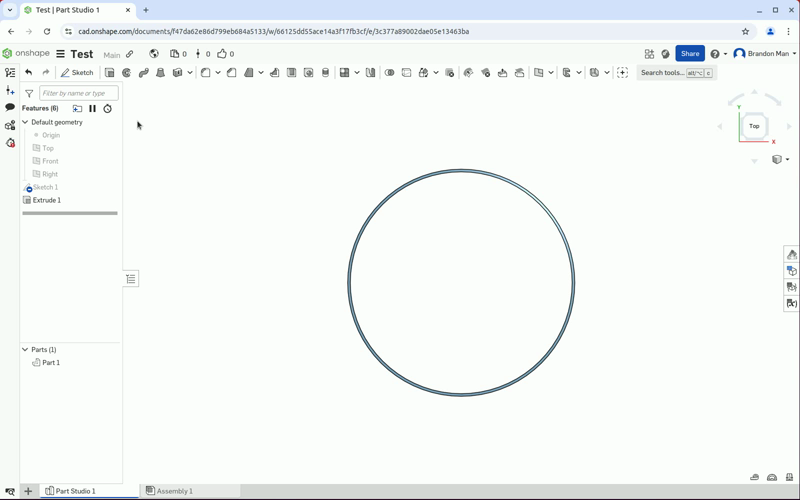
mouse_move(73, 189)
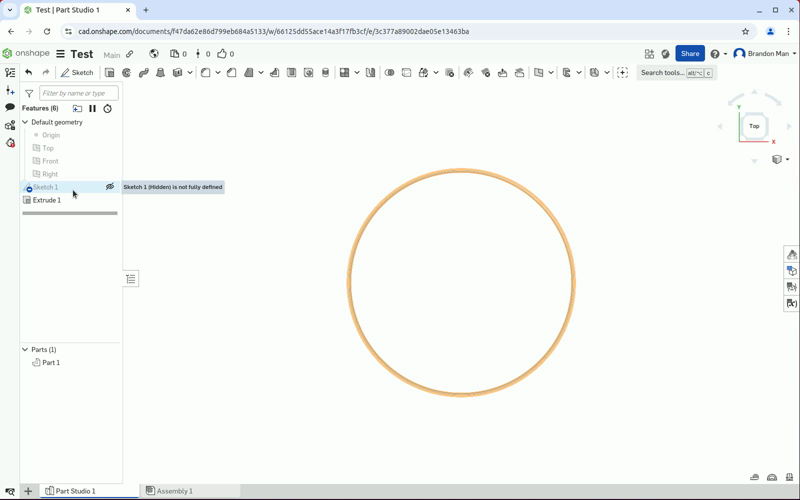
click(73, 189)
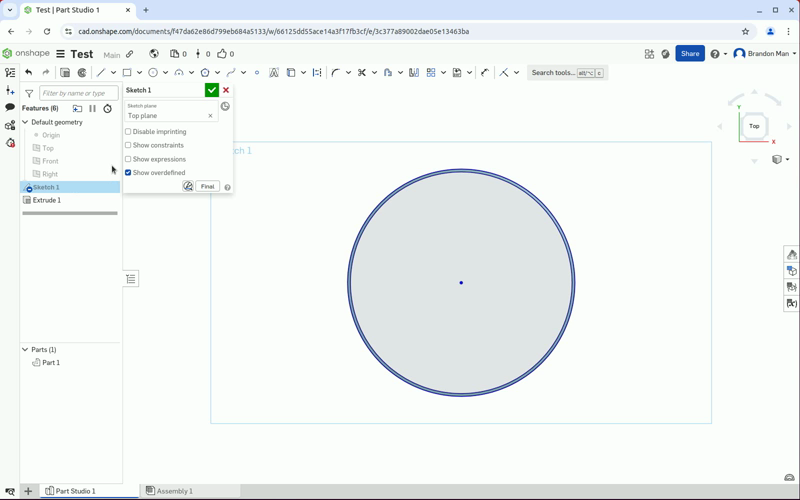
mouse_move(229, 92)
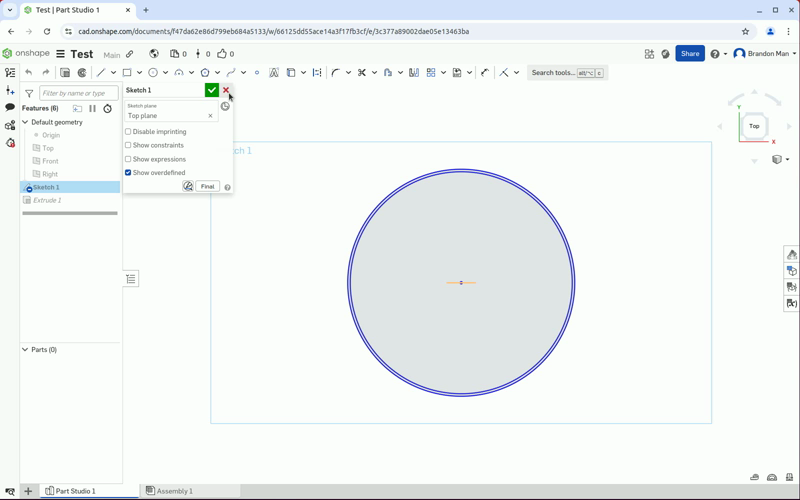
click(229, 92)
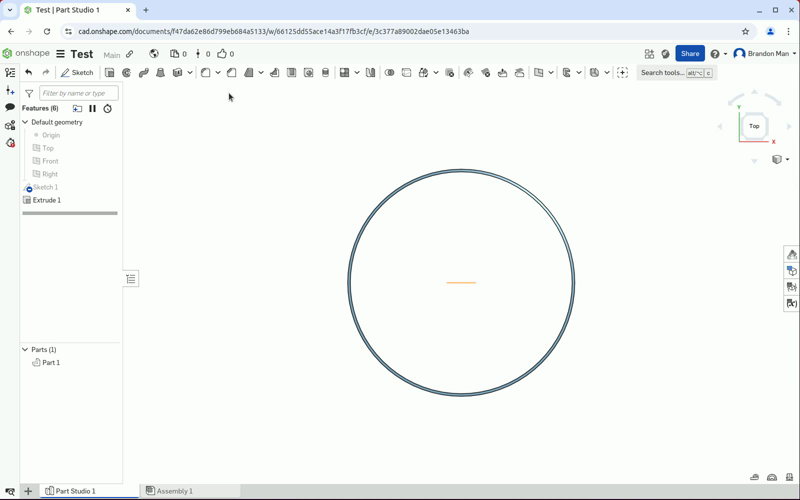
mouse_move(73, 352)
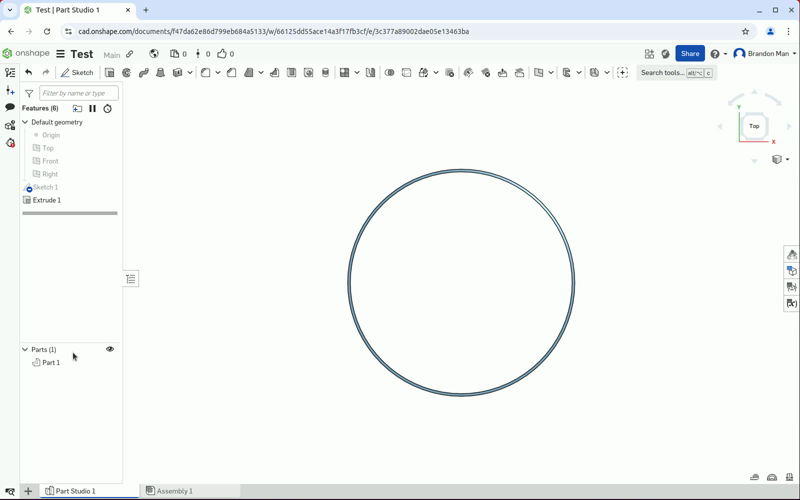
key(y)
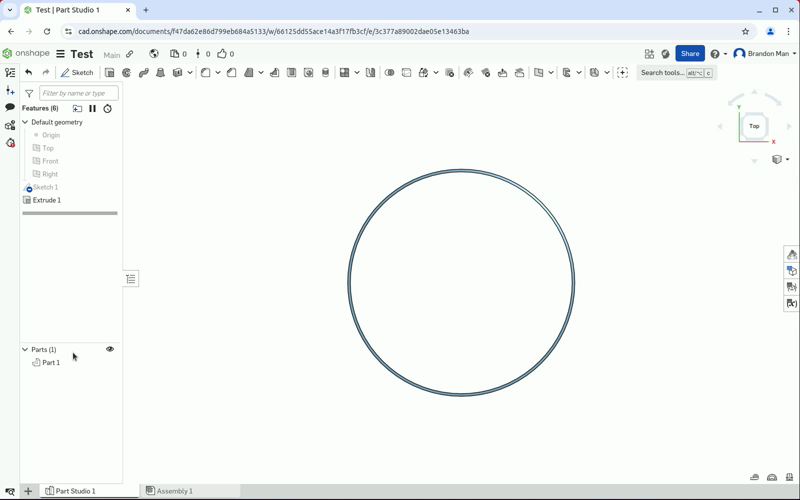
key(shift+p)
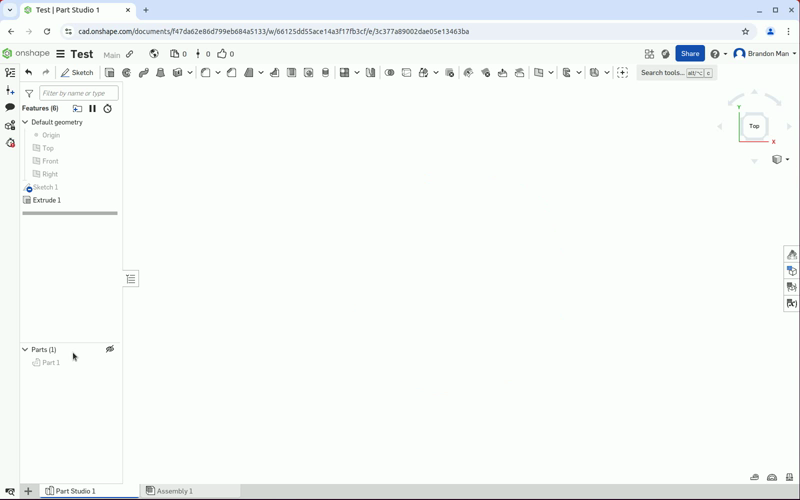
key(space)
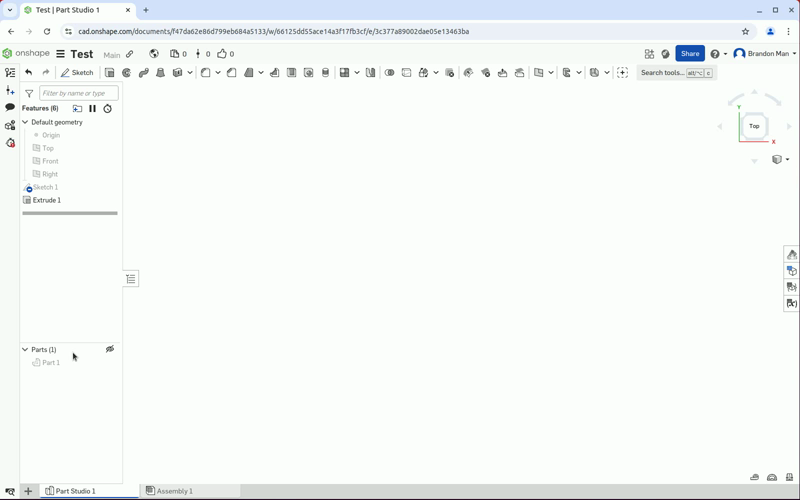
key_down(shift)
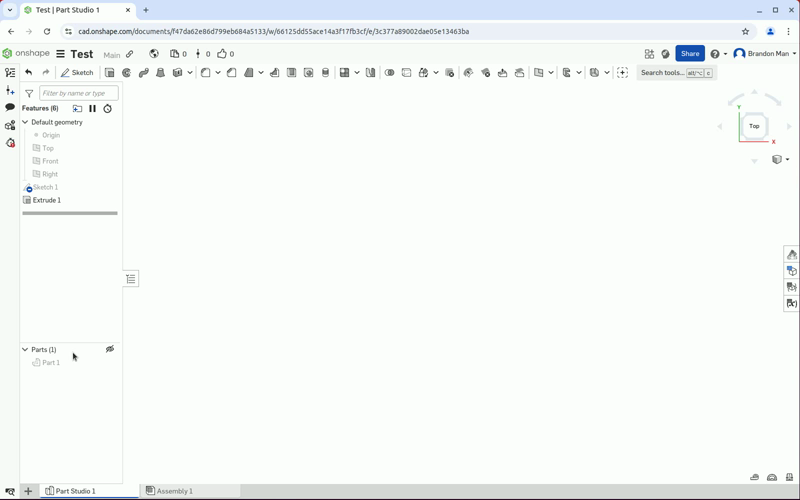
key(up)
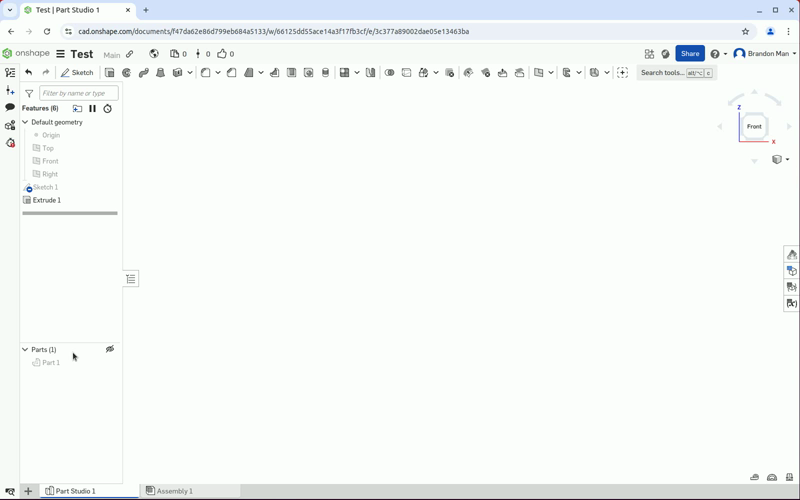
key_up(shift)
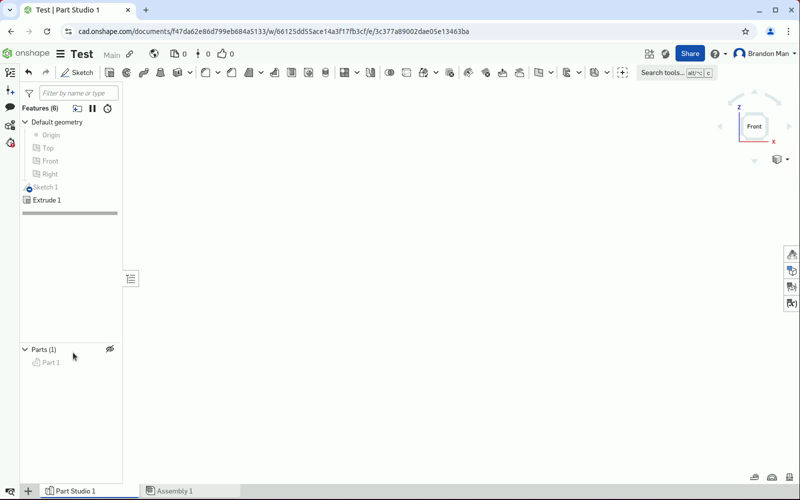
key(space)
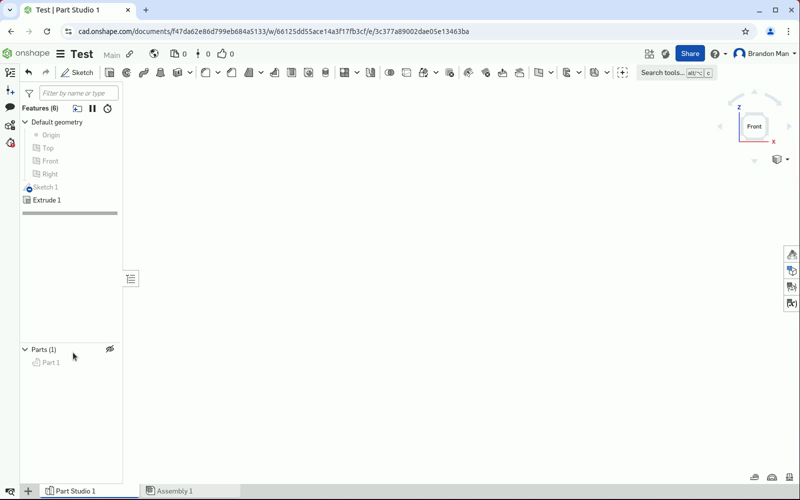
key_down(shift)
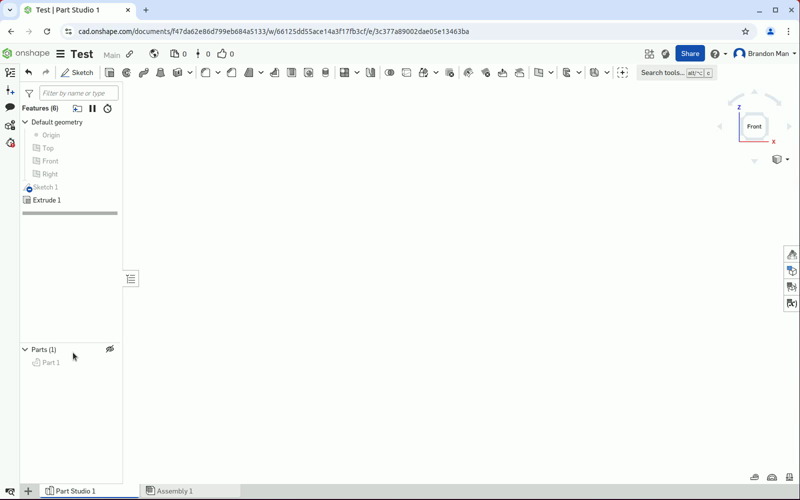
key(left)
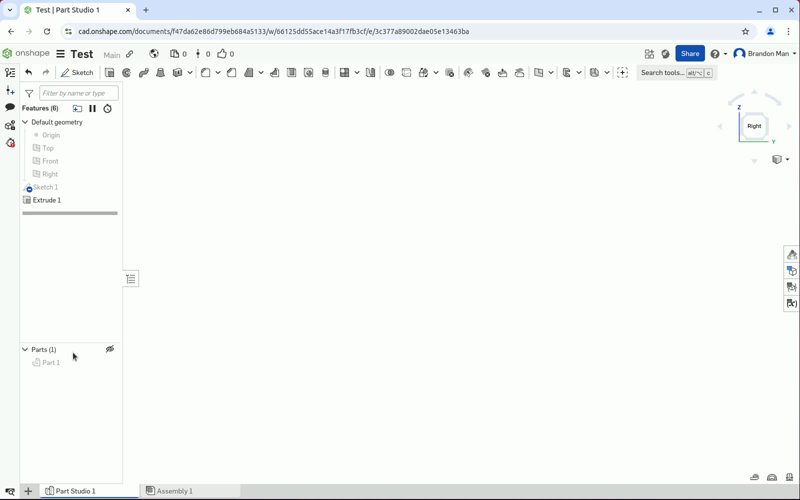
key_up(shift)
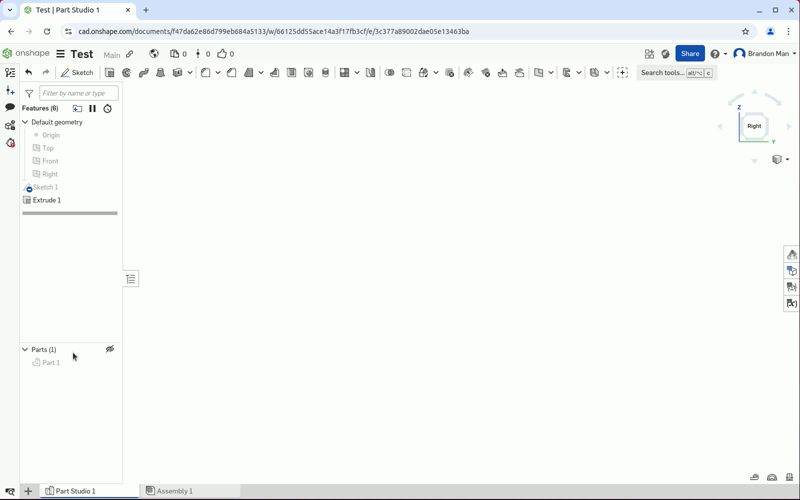
mouse_move(73, 352)
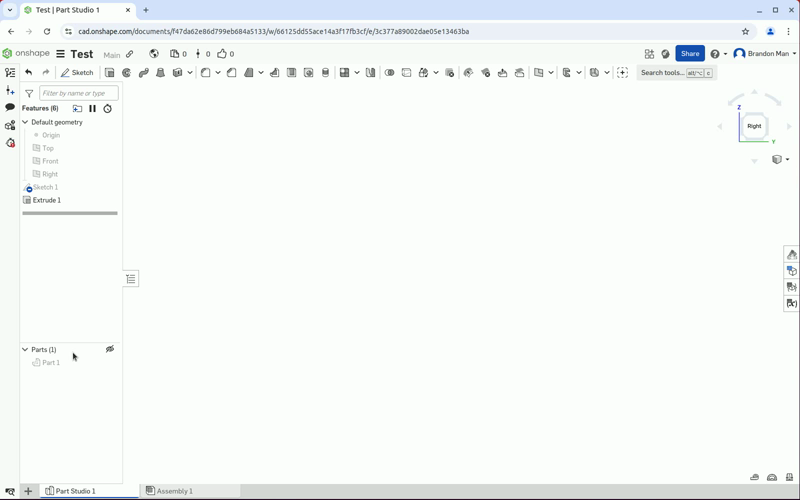
key(shift+y)
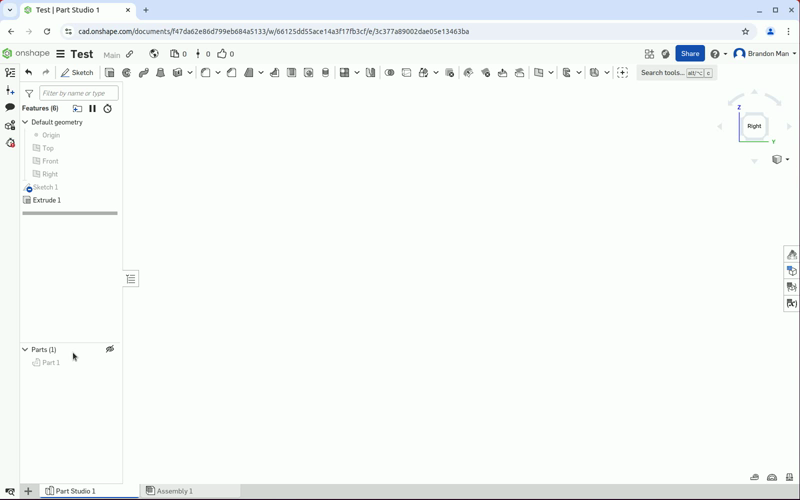
key(shift+s)
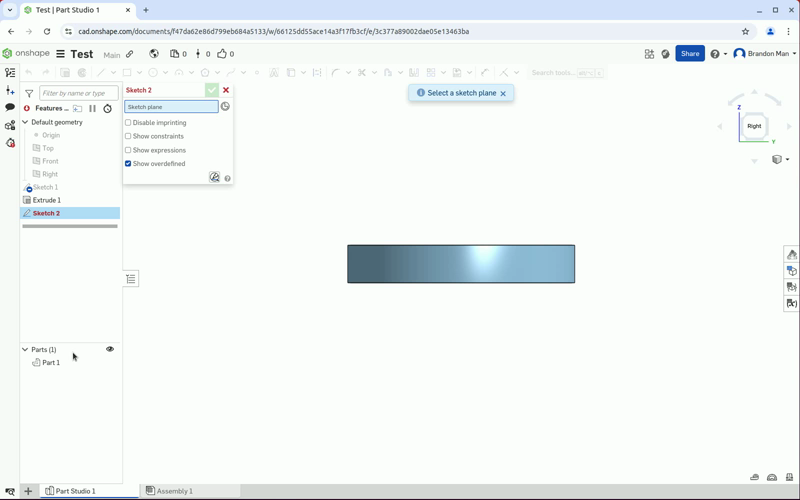
mouse_move(73, 176)
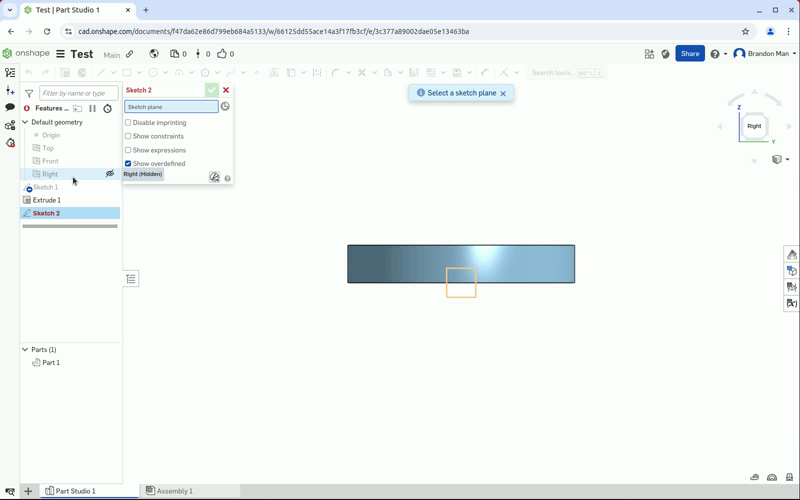
click(73, 176)
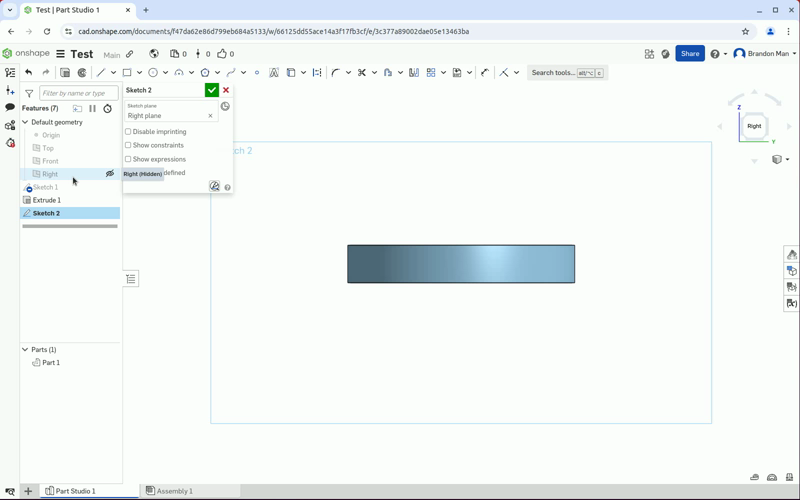
mouse_move(73, 352)
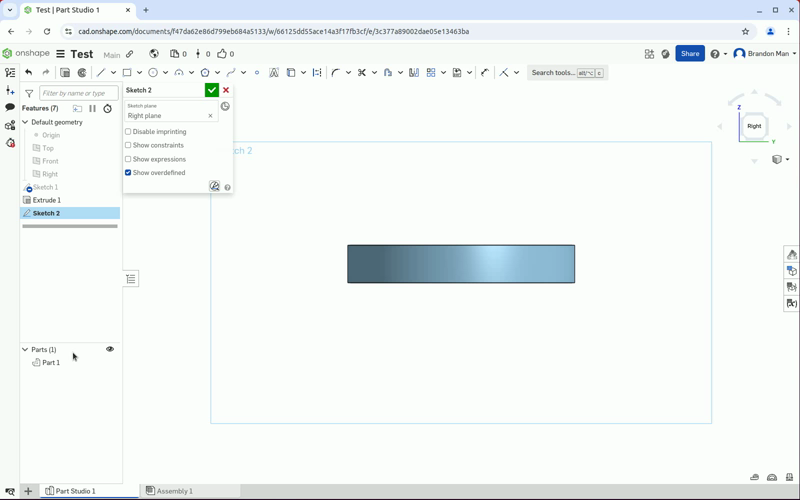
key(y)
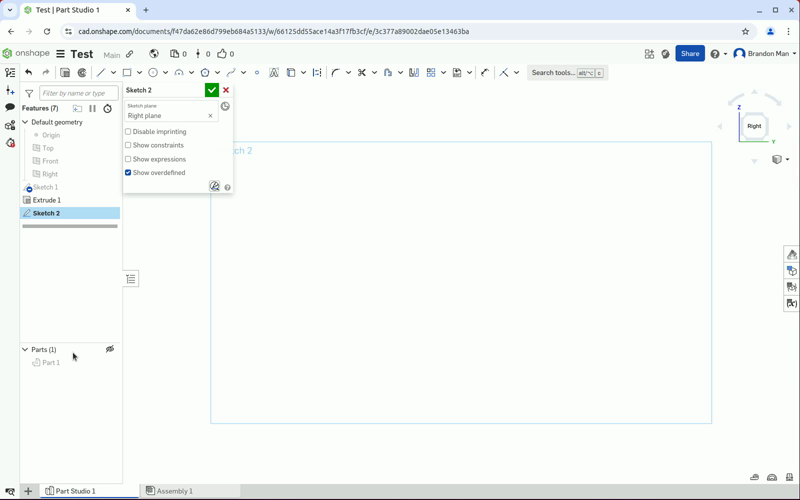
key(c)
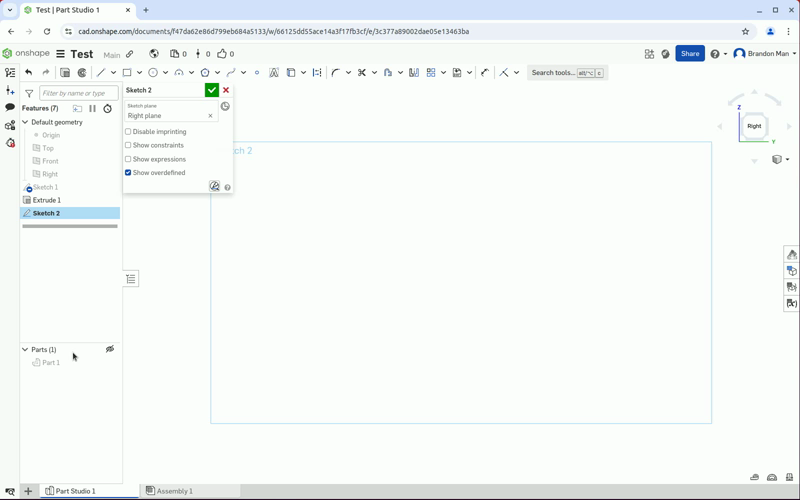
key_down(shift)
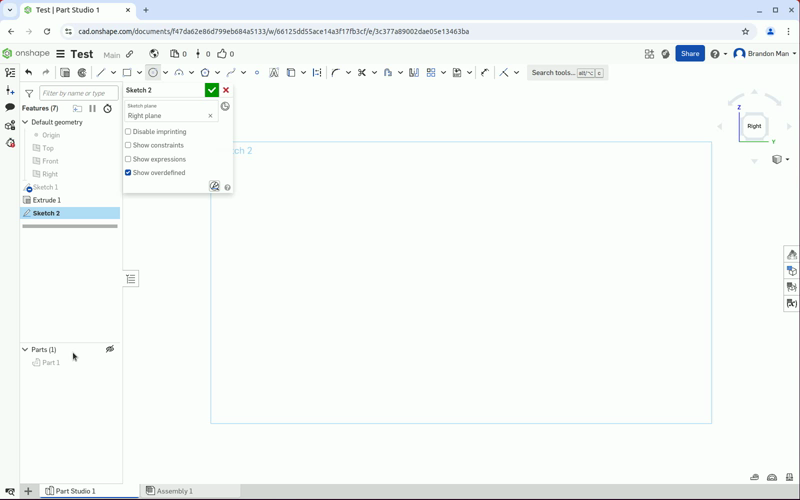
mouse_move(461, 264)
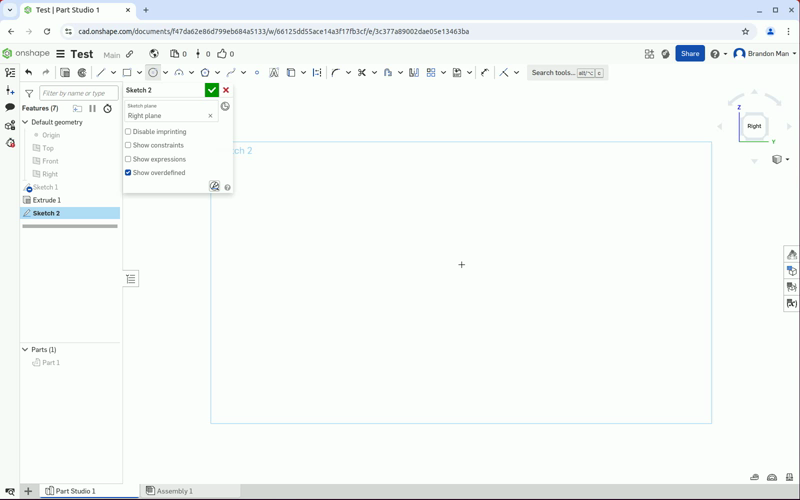
click(461, 264)
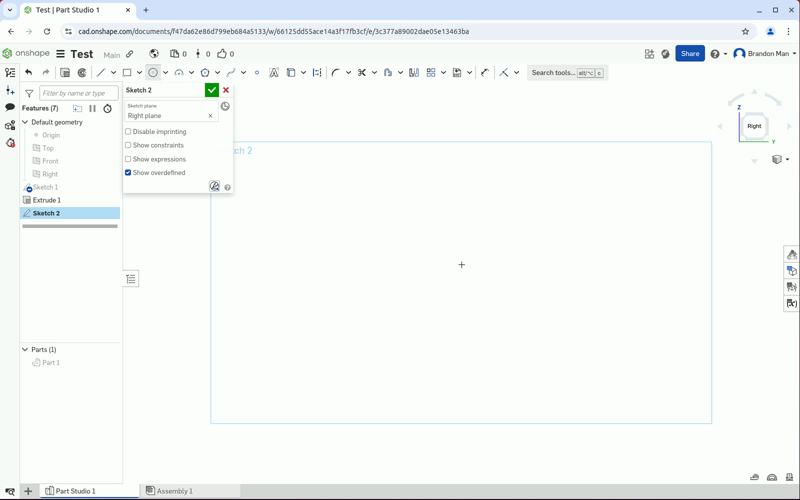
key_up(shift)
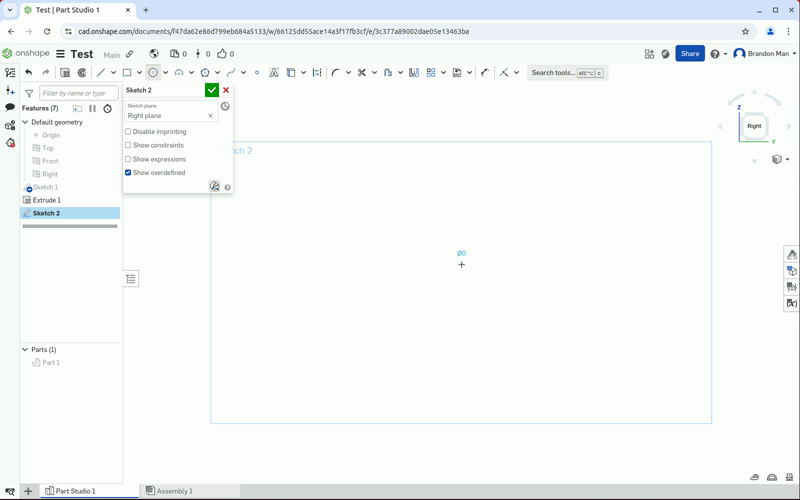
mouse_move(465, 264)
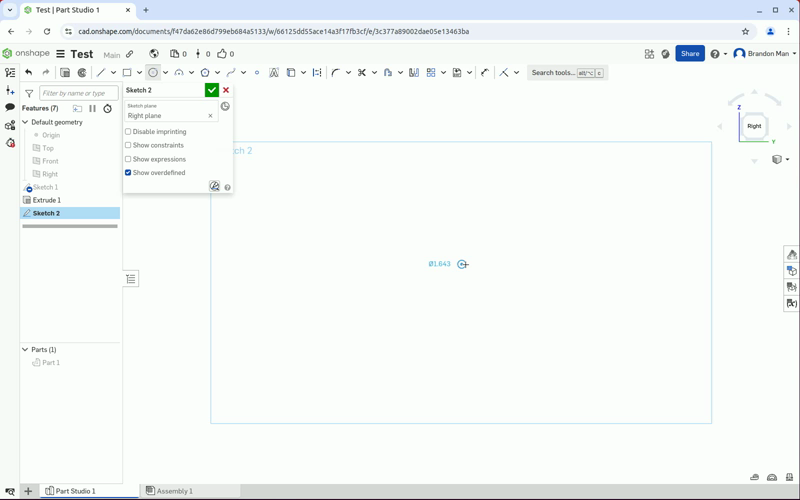
click(465, 264)
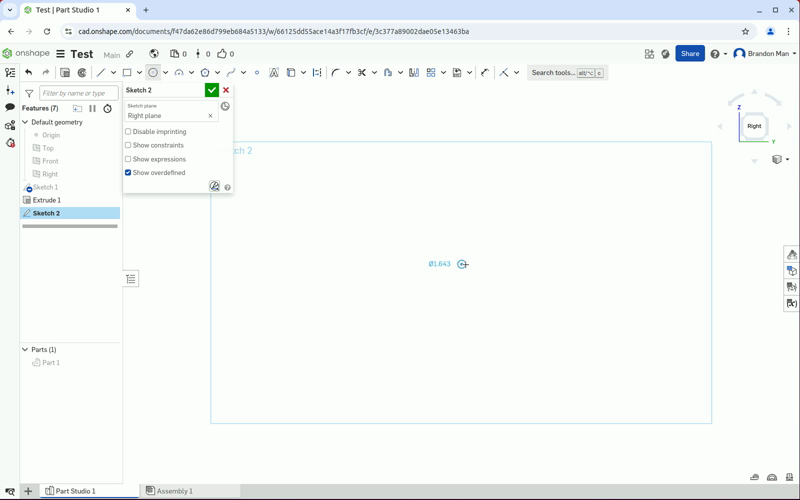
key(esc)
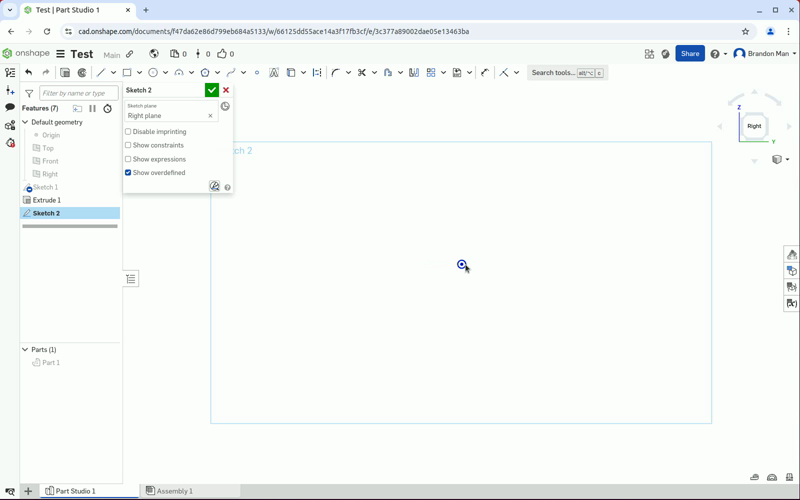
mouse_move(463, 265)
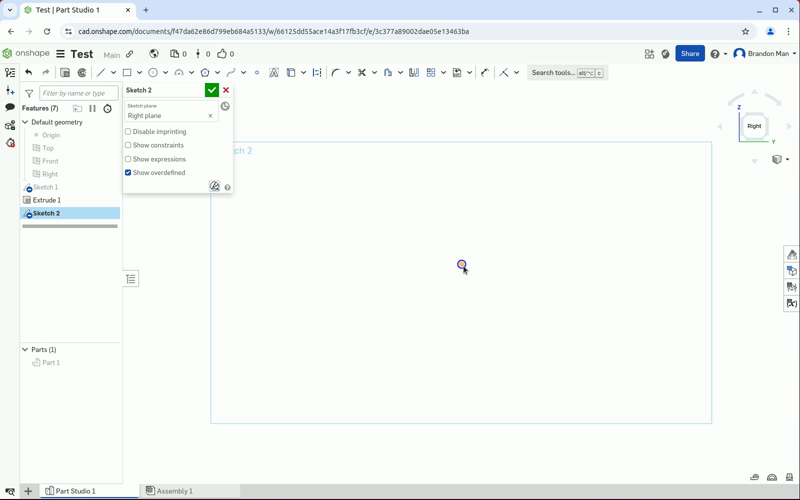
scroll(6)
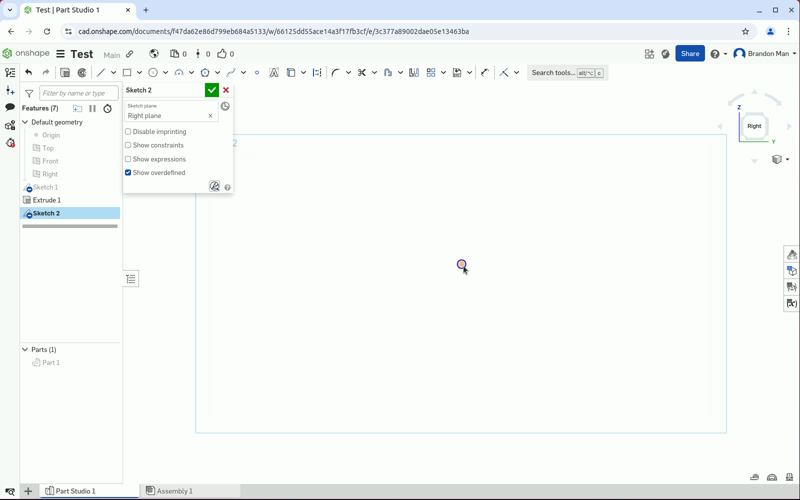
scroll(6)
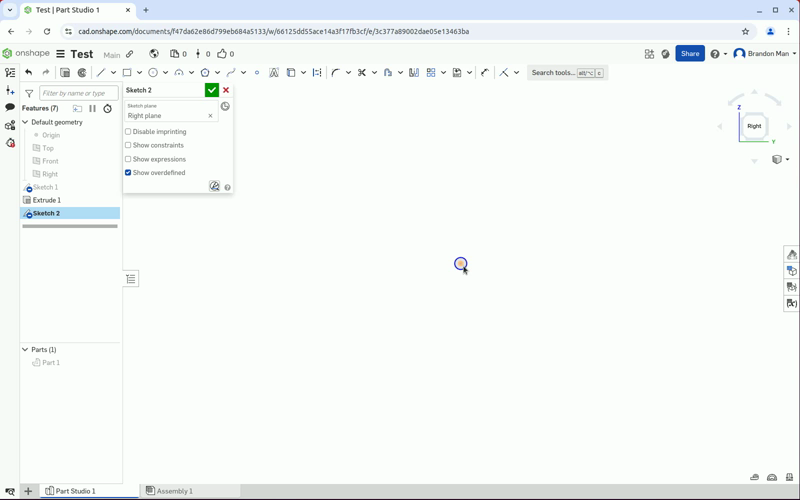
scroll(6)
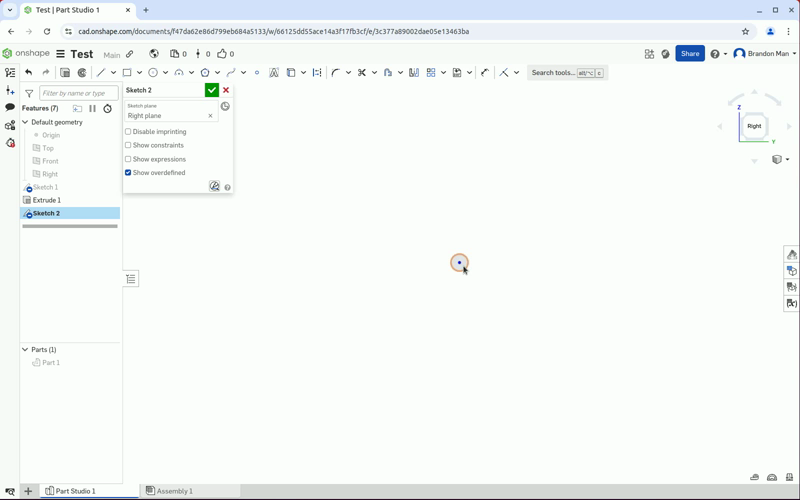
scroll(6)
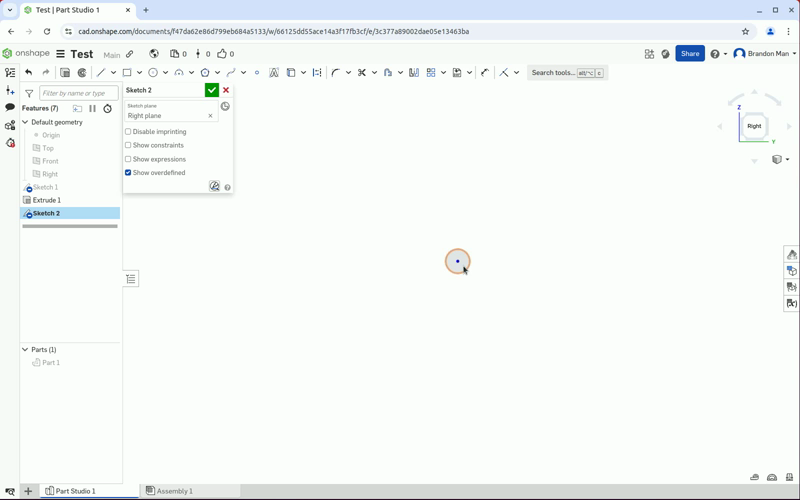
scroll(6)
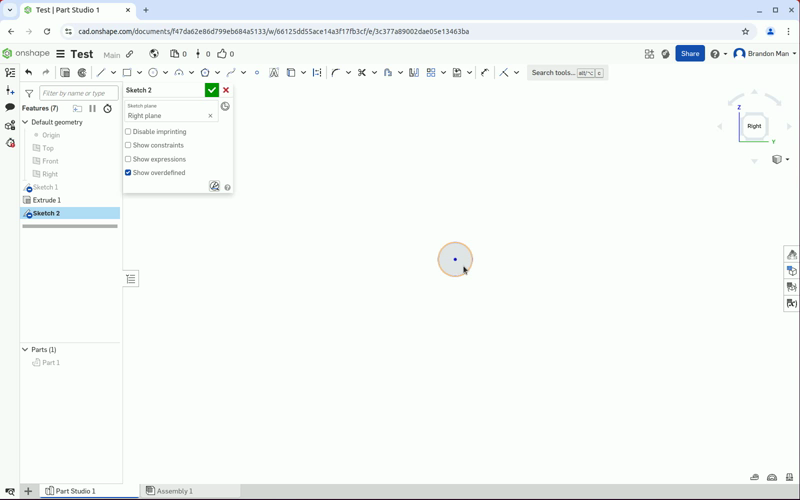
scroll(6)
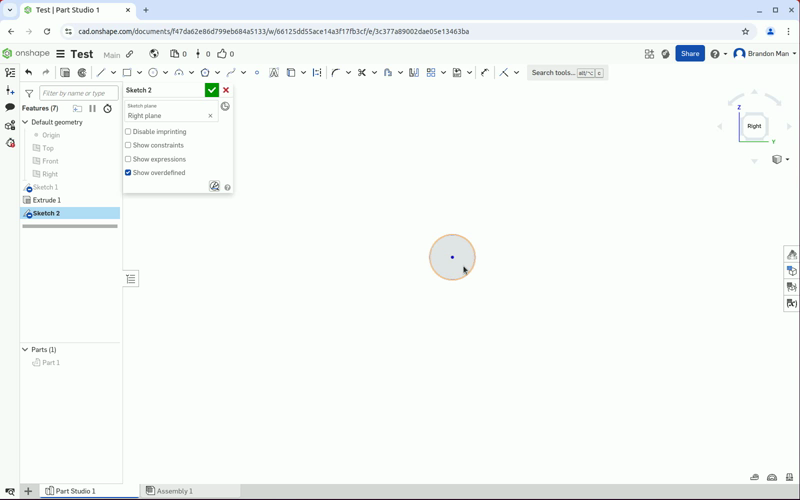
scroll(6)
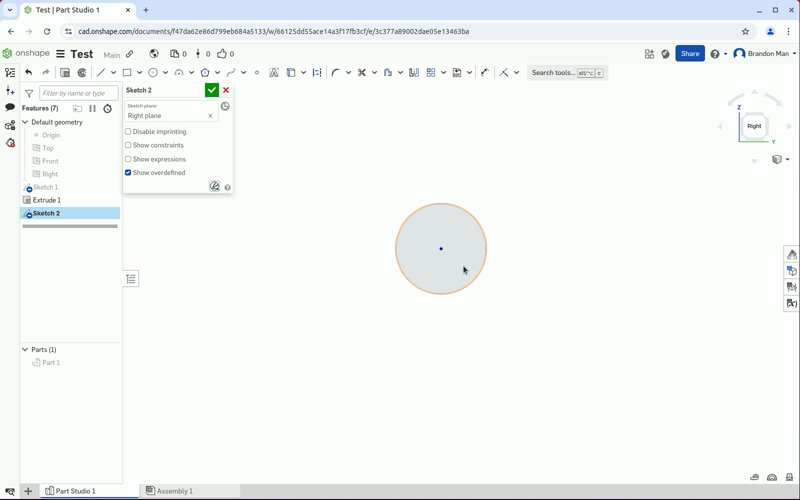
click(463, 265)
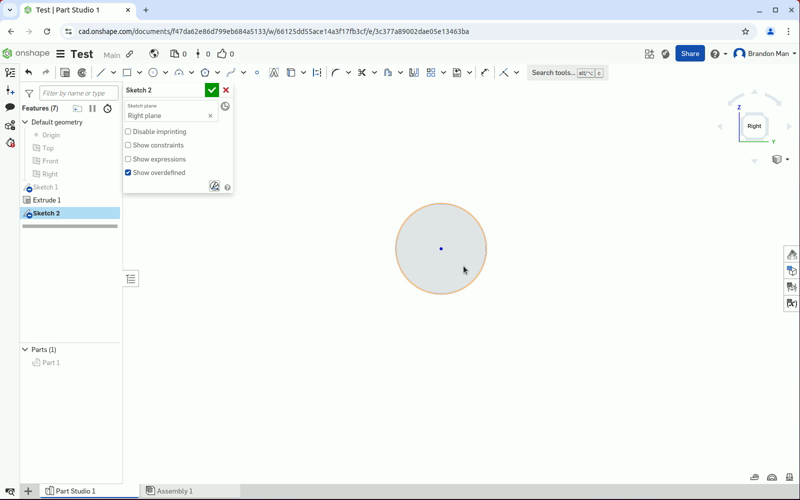
scroll(-6)
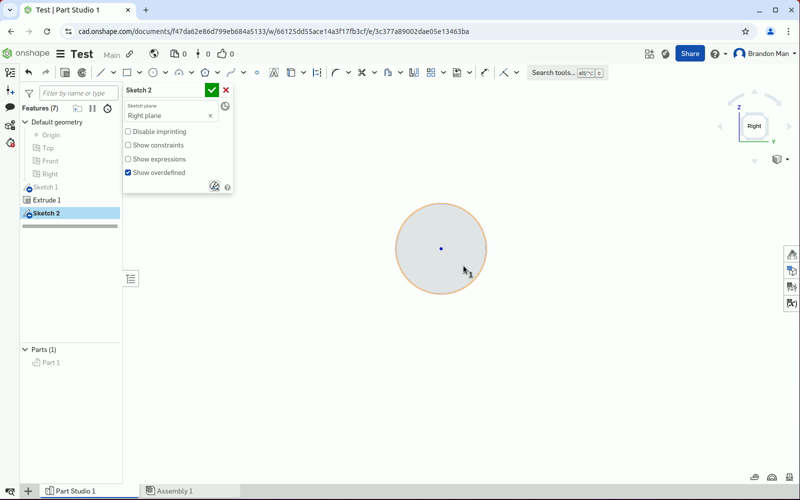
scroll(-6)
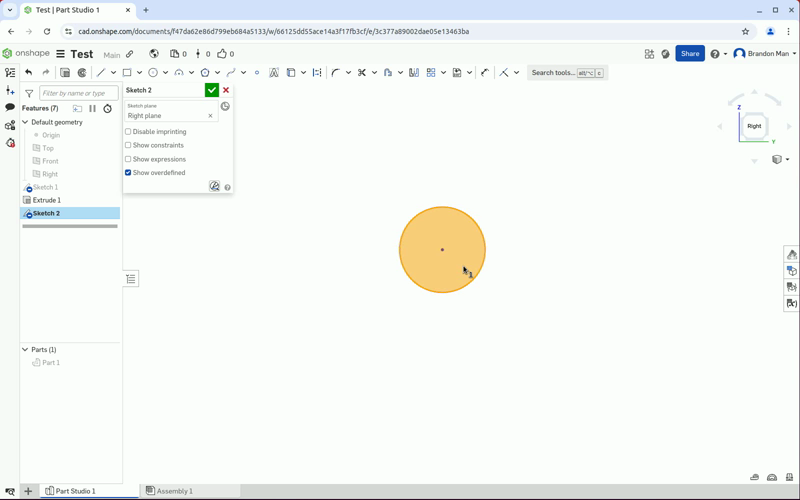
scroll(-6)
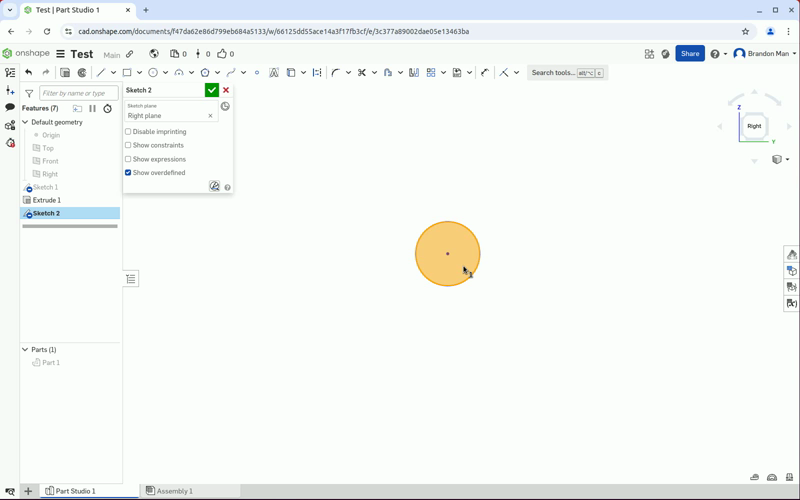
scroll(-6)
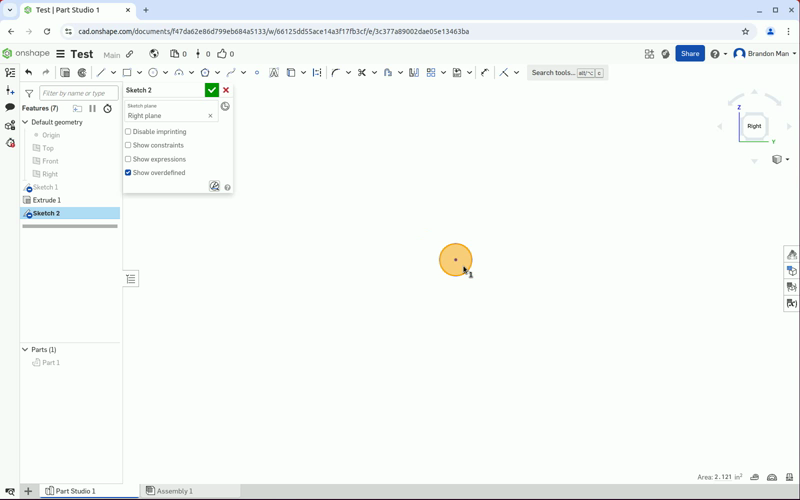
scroll(-6)
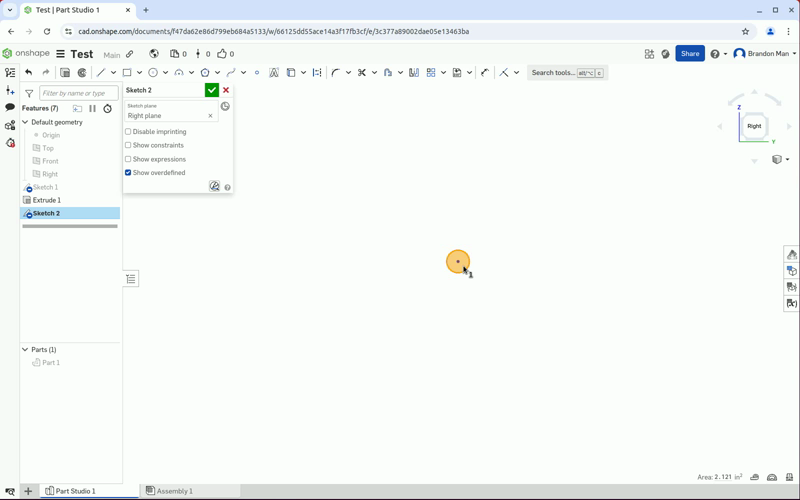
scroll(-6)
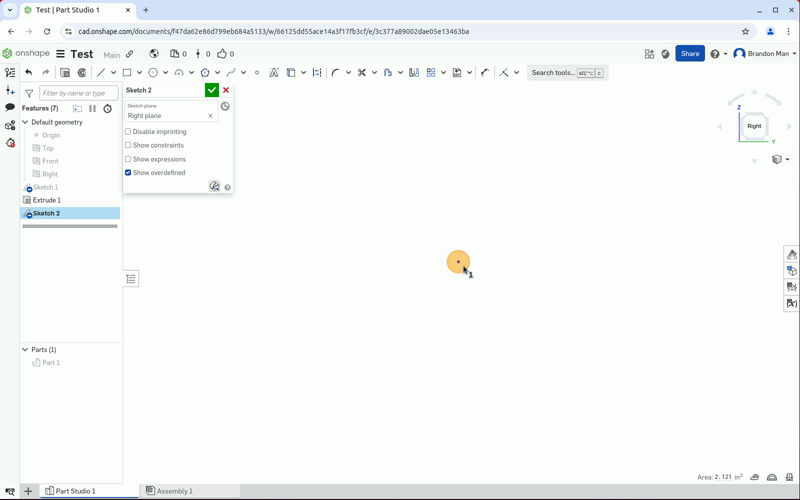
scroll(-6)
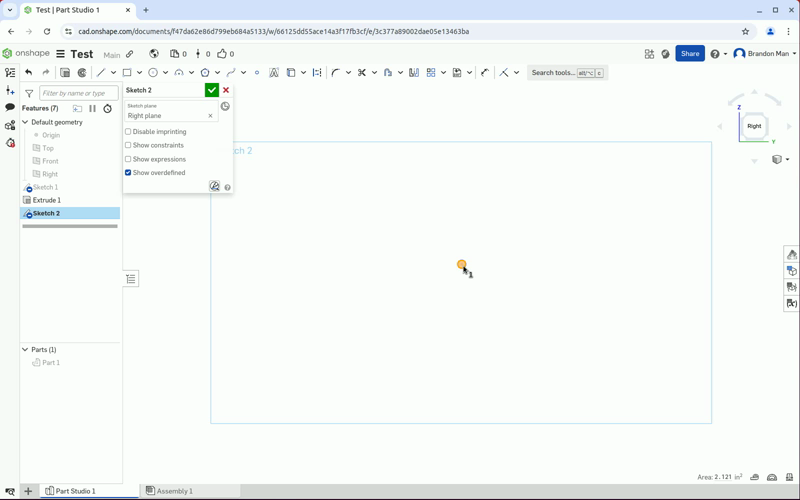
mouse_move(73, 352)
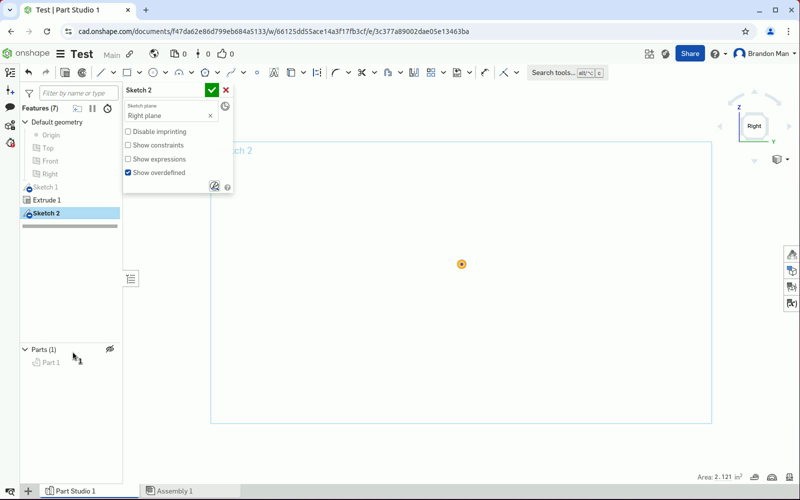
key(shift+y)
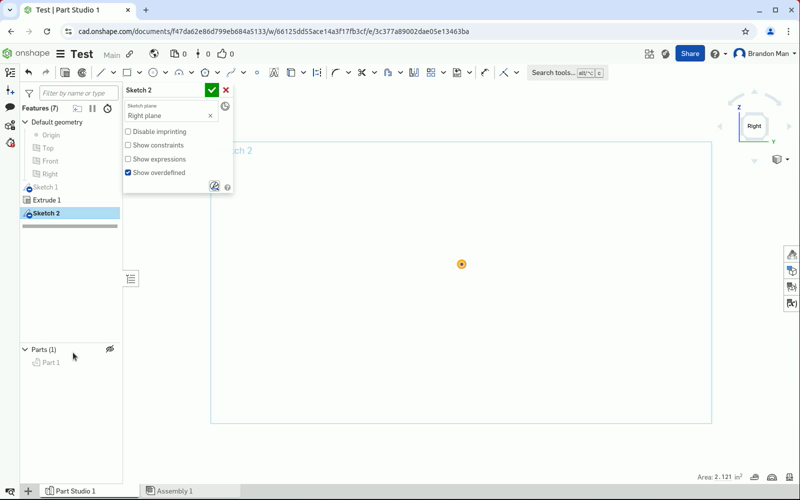
key(shift+e)
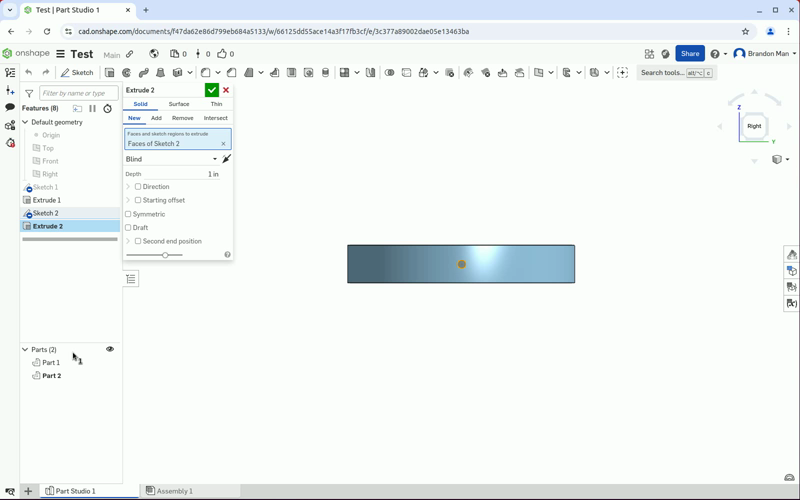
mouse_move(143, 106)
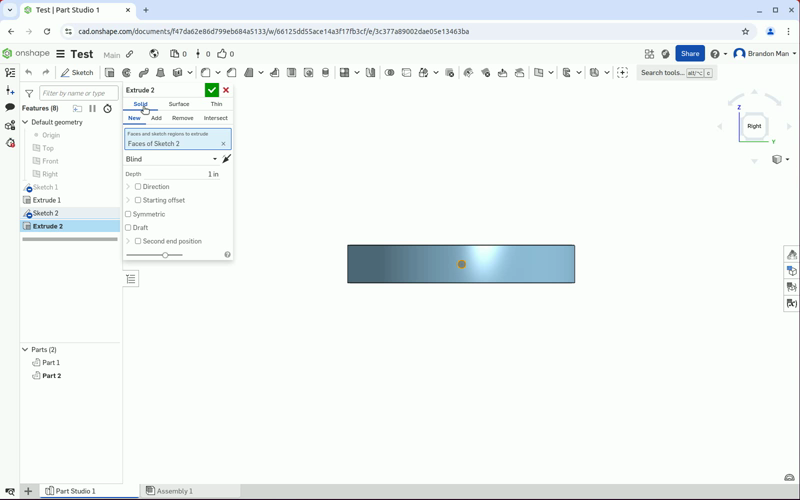
click(143, 106)
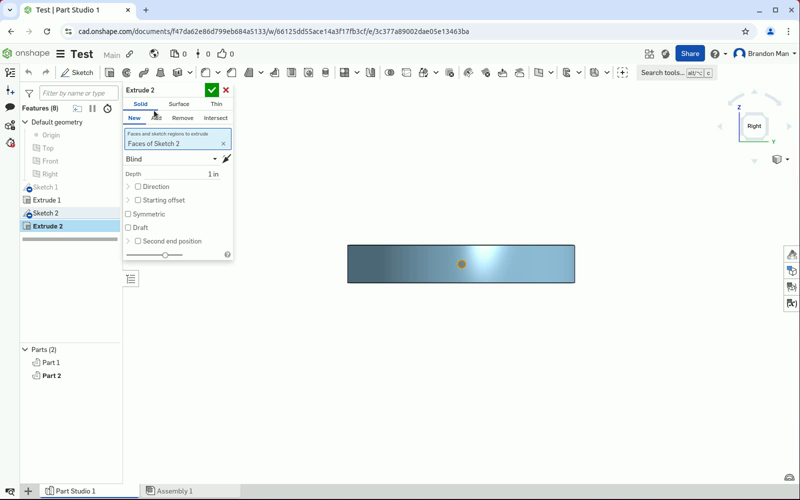
mouse_move(186, 120)
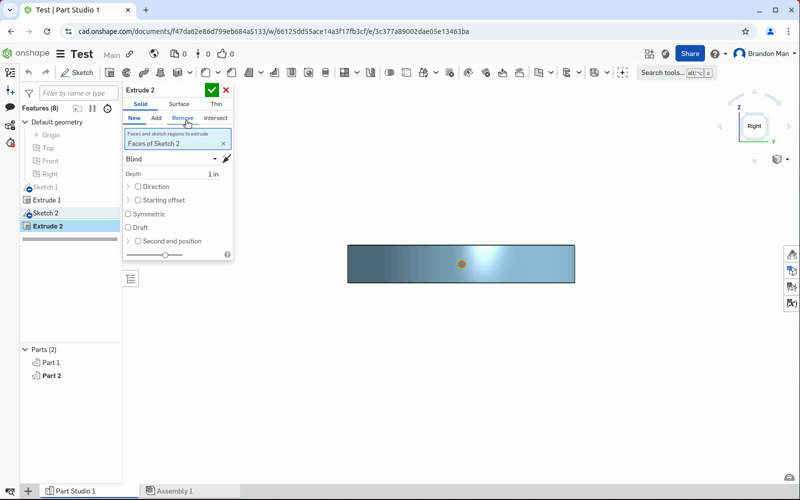
click(186, 120)
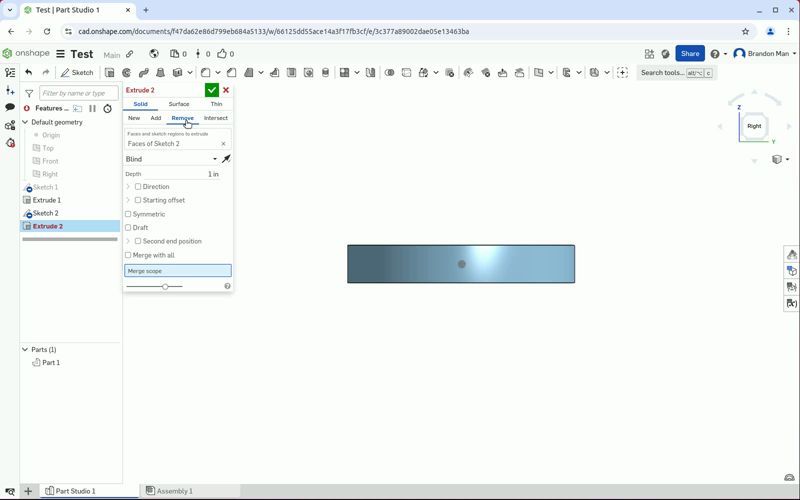
key(tab, 4)
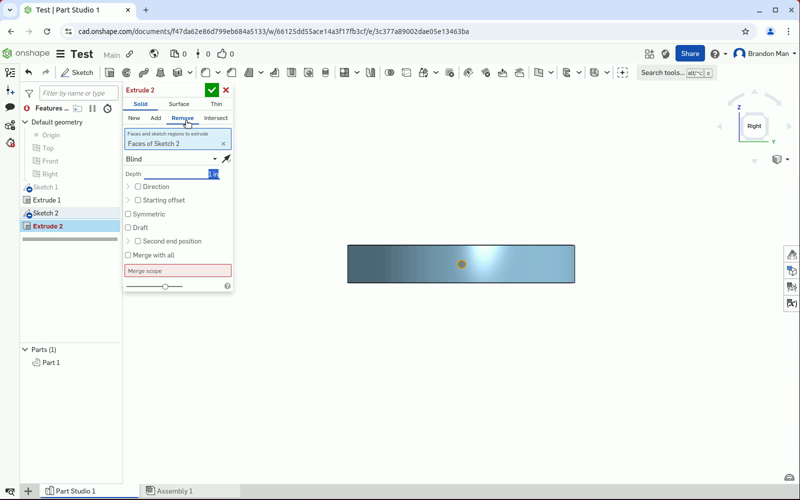
text(-30.57)
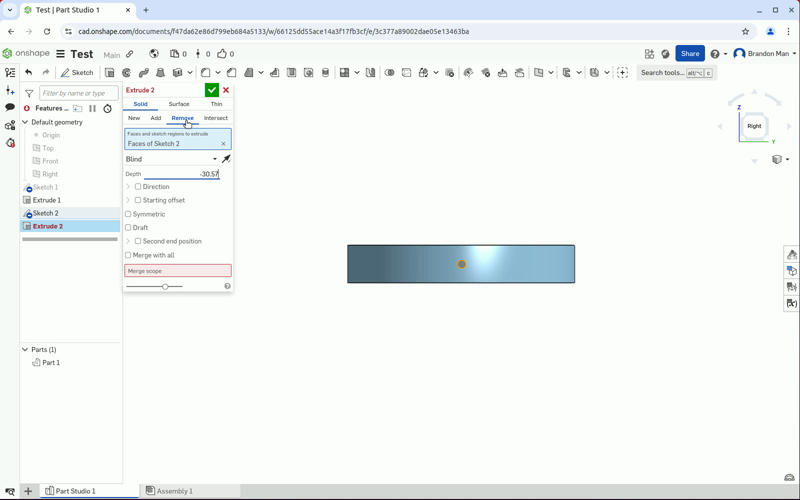
key(tab, 6)
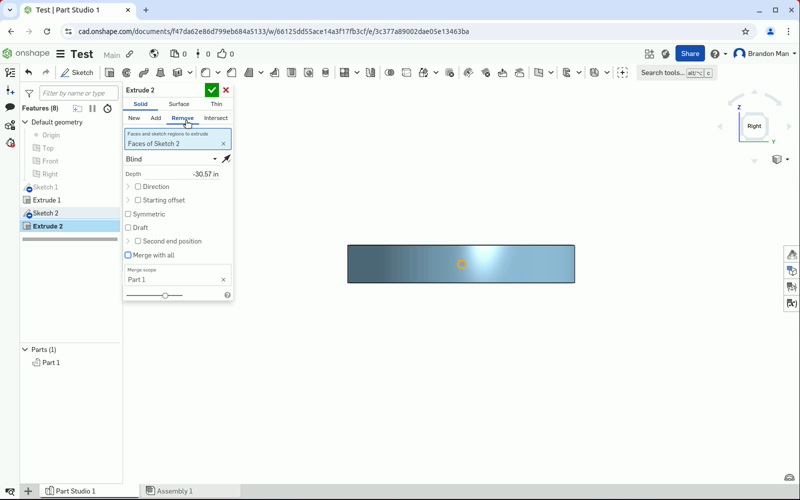
key(space)
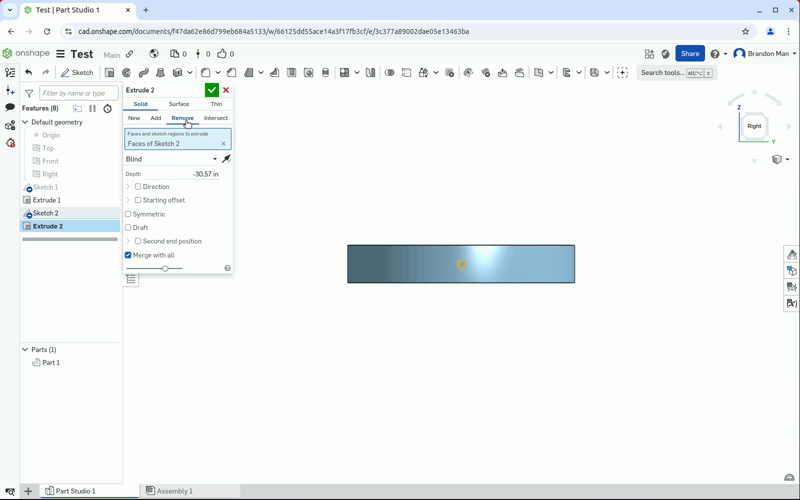
key(enter)
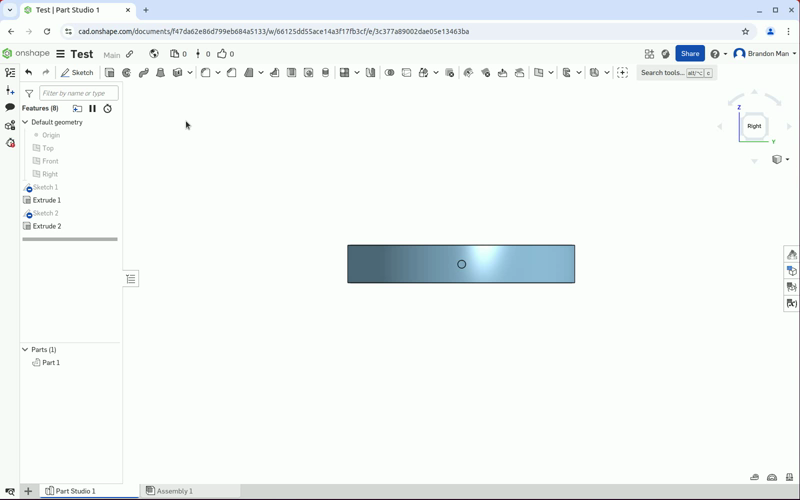
key(shift+h)
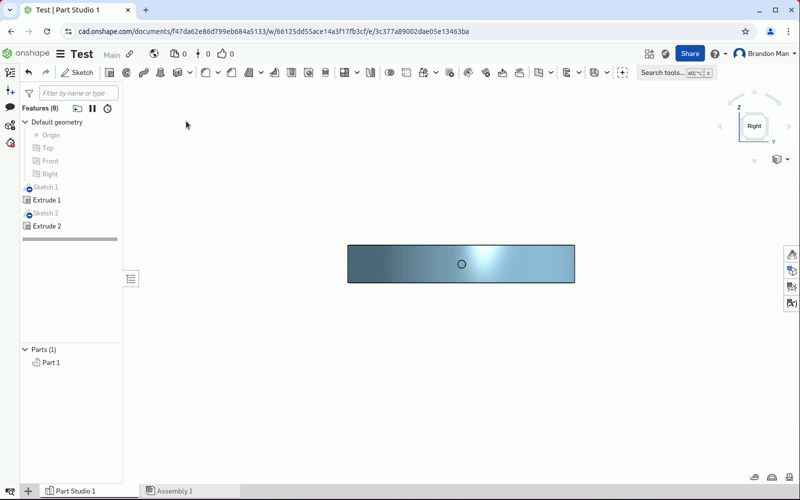
key(shift+h)
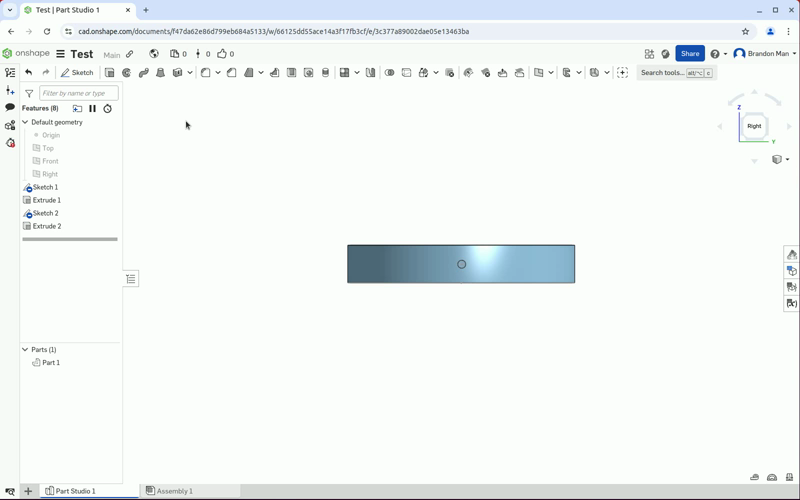
key(shift+7)
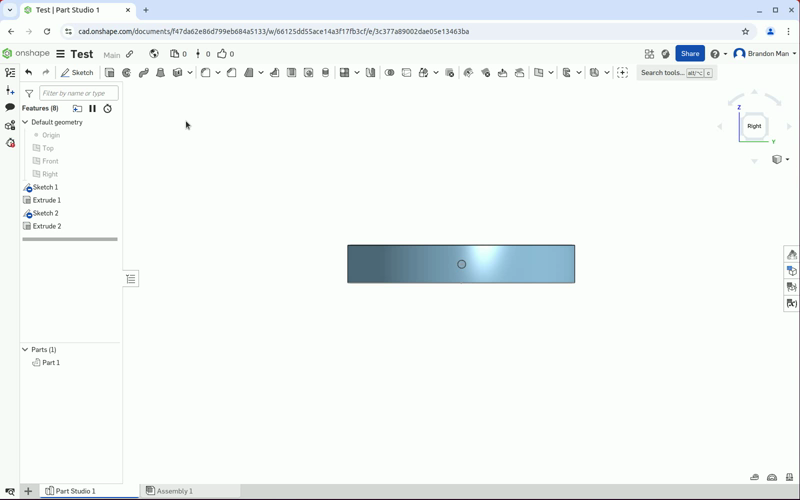
key(right, 2)
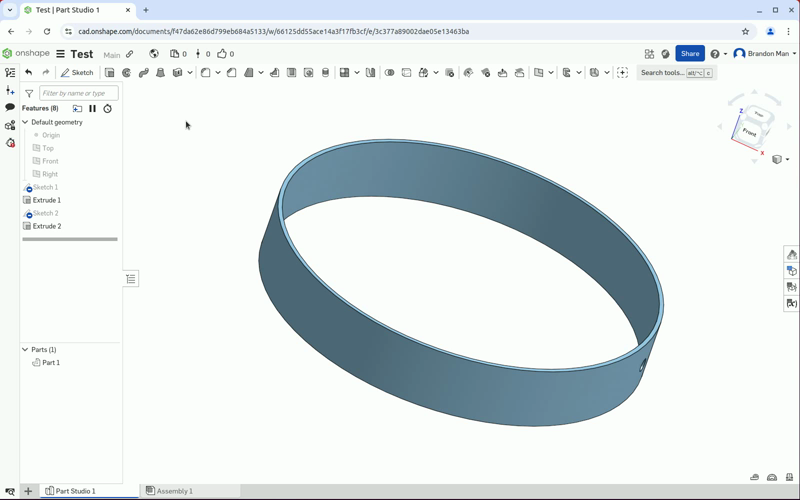
key(down, 2)
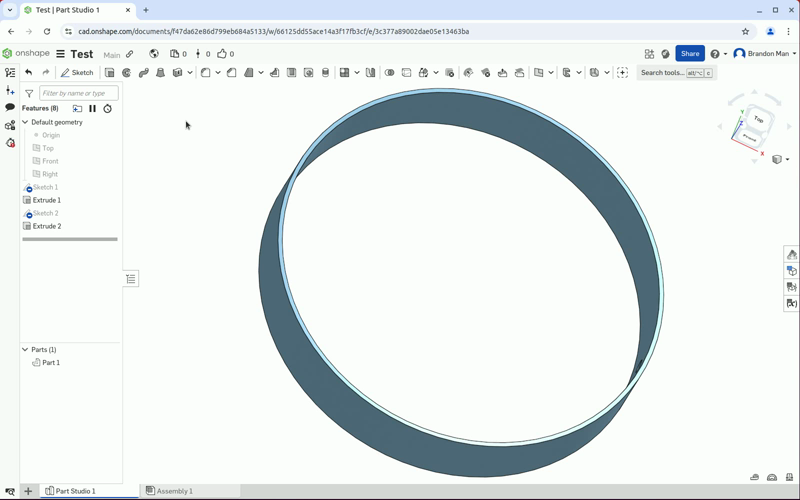
key(up, 2)
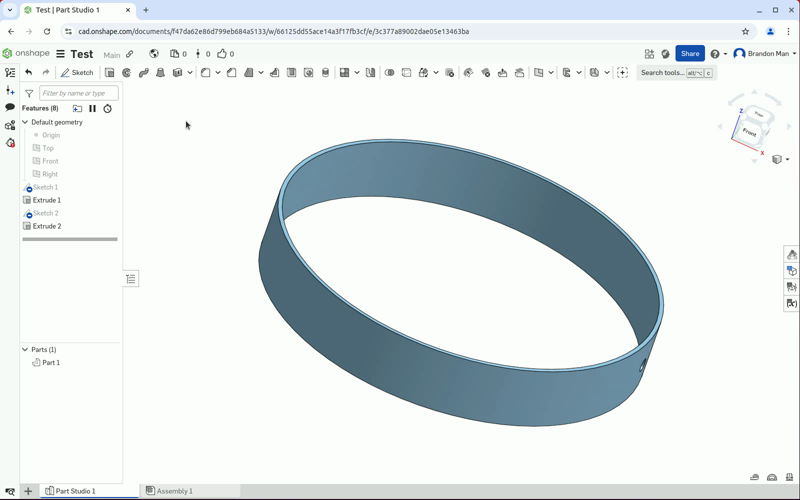
key(left, 2)
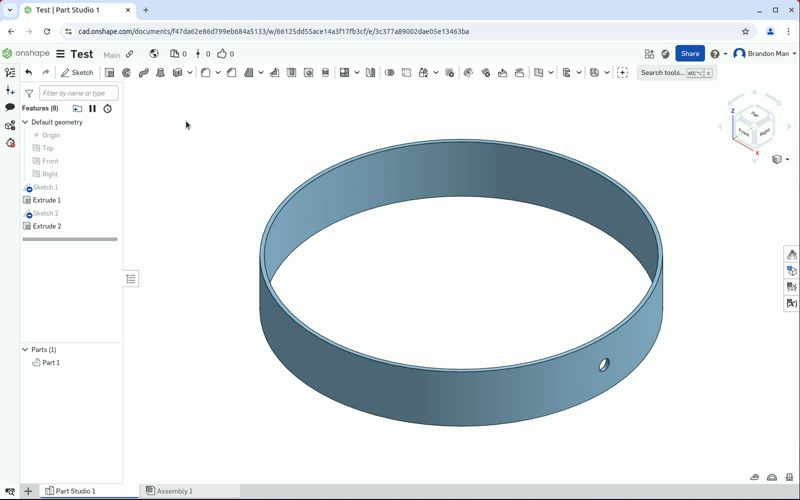
mouse_move(73, 189)
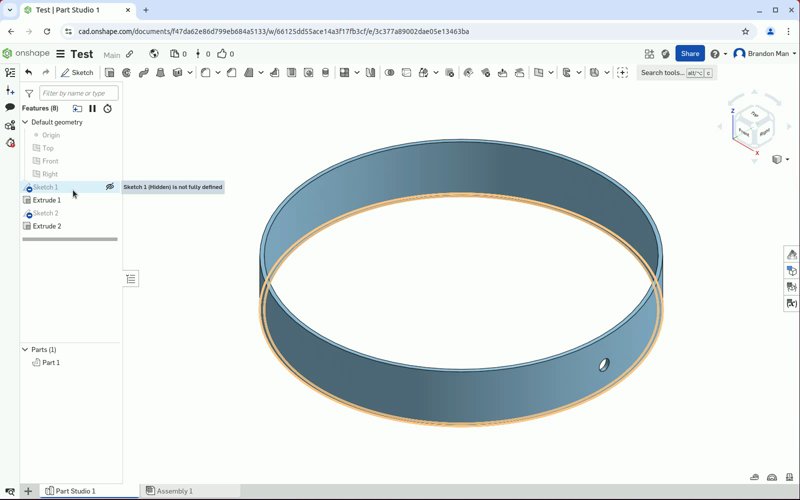
click(73, 189)